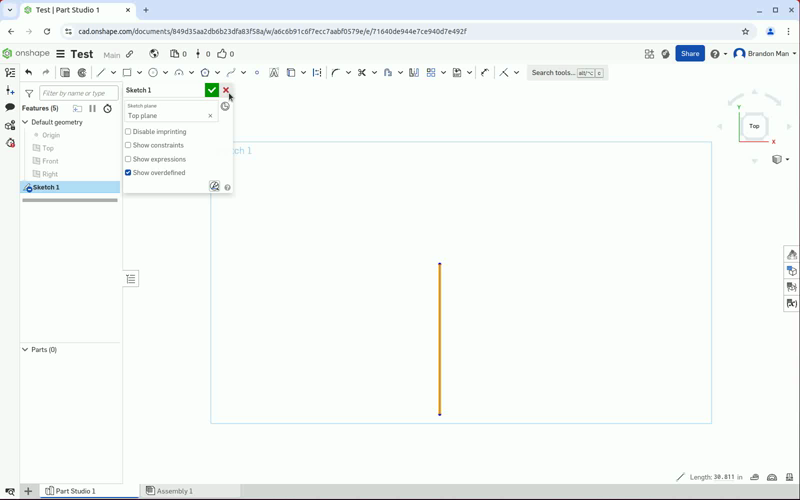
key(shift+h)
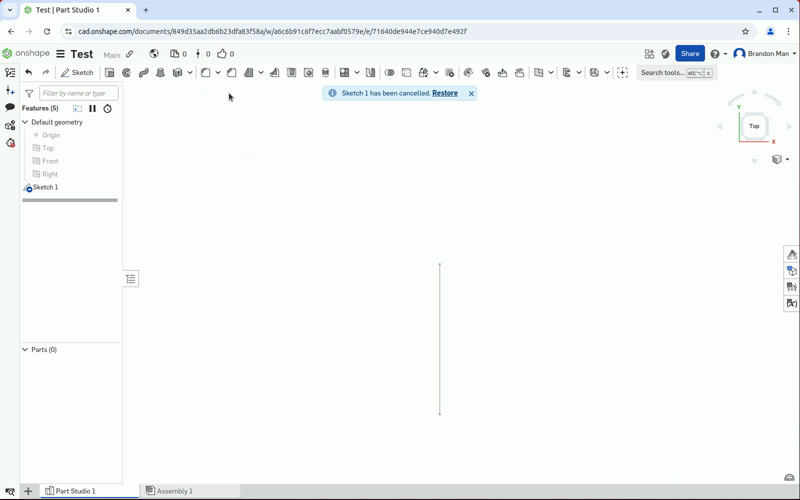
key(shift+s)
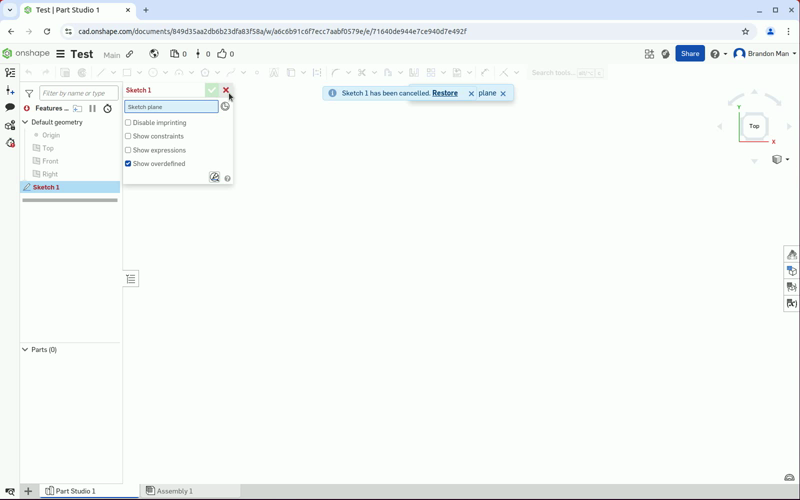
mouse_move(73, 150)
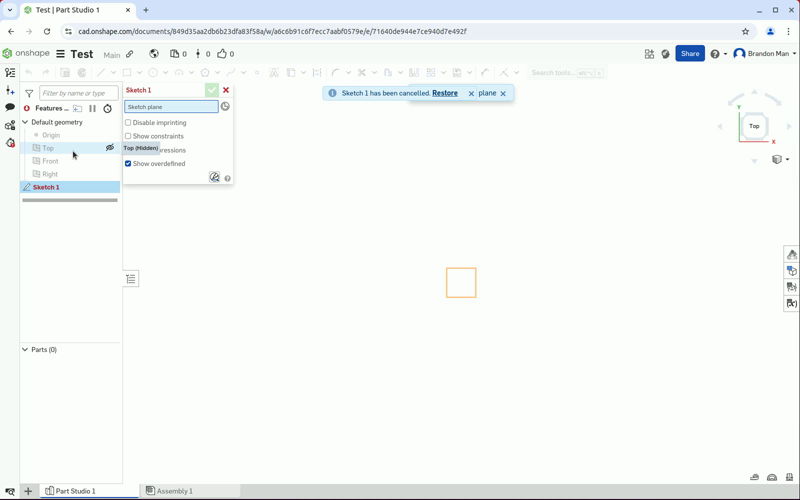
click(73, 150)
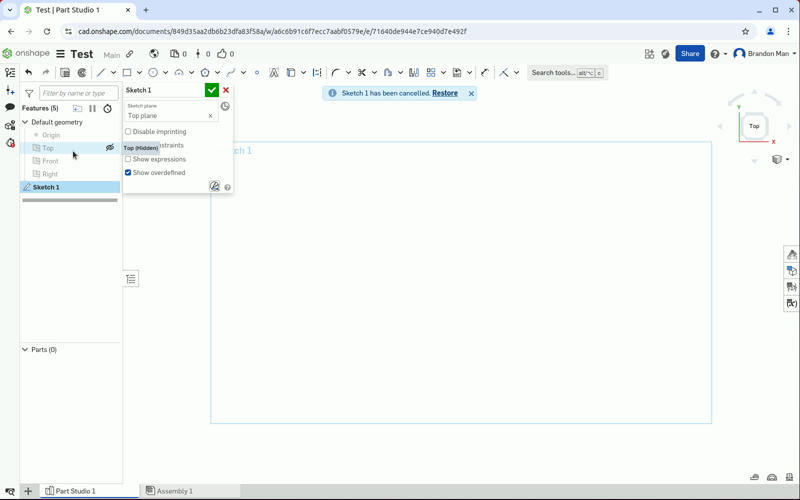
mouse_move(73, 352)
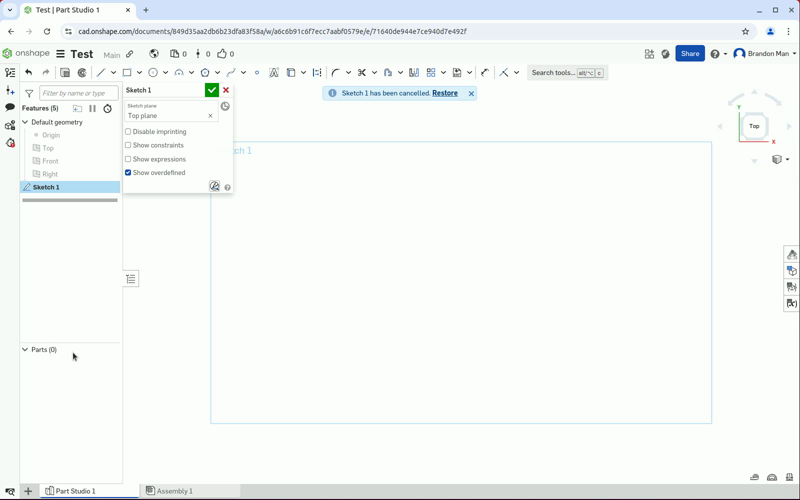
key(y)
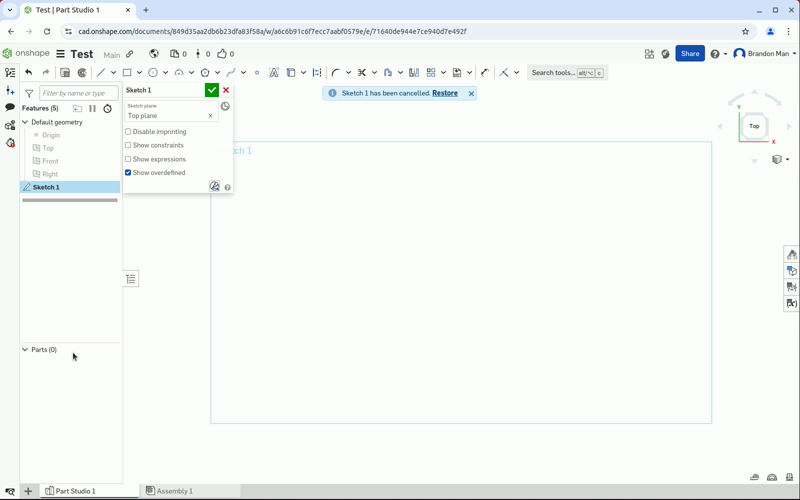
key(c)
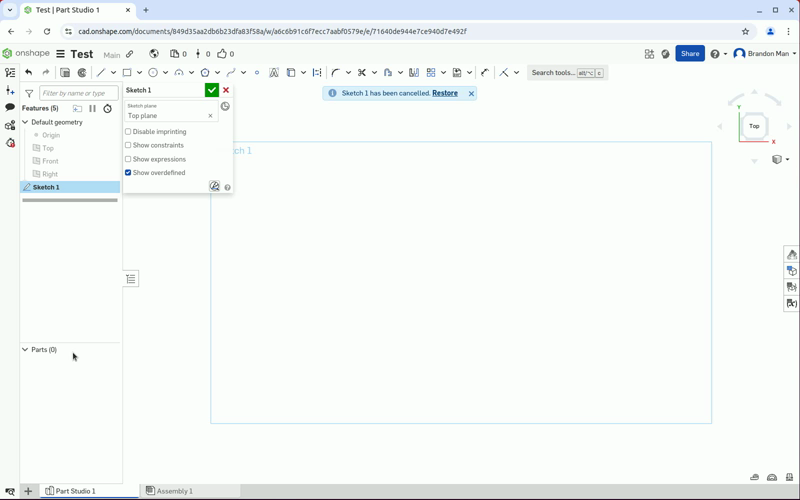
key_down(shift)
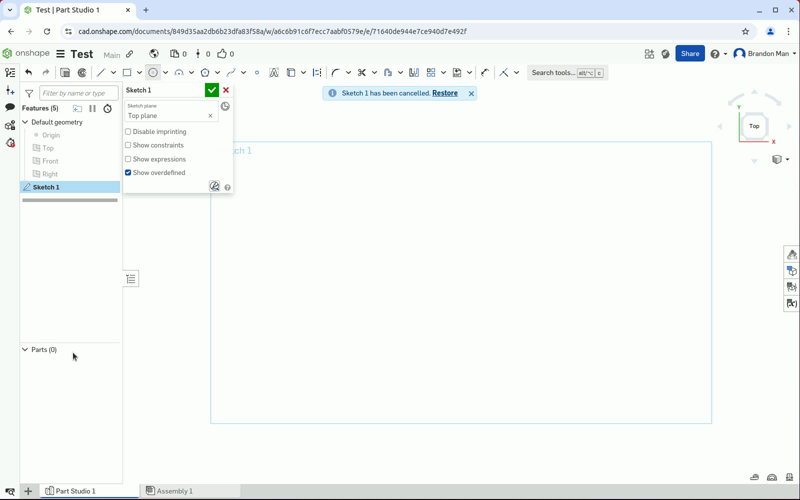
mouse_move(461, 282)
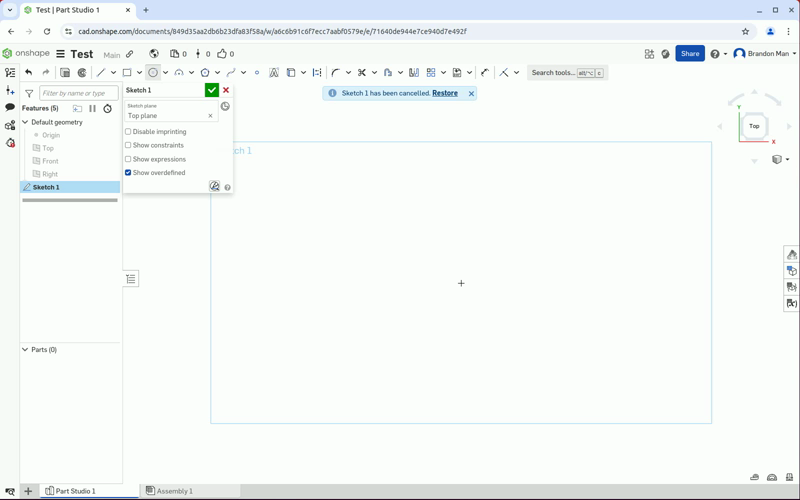
click(461, 282)
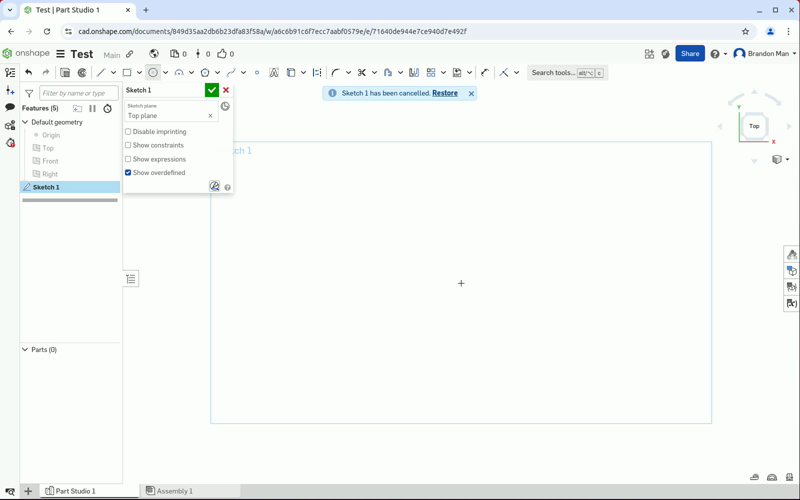
key_up(shift)
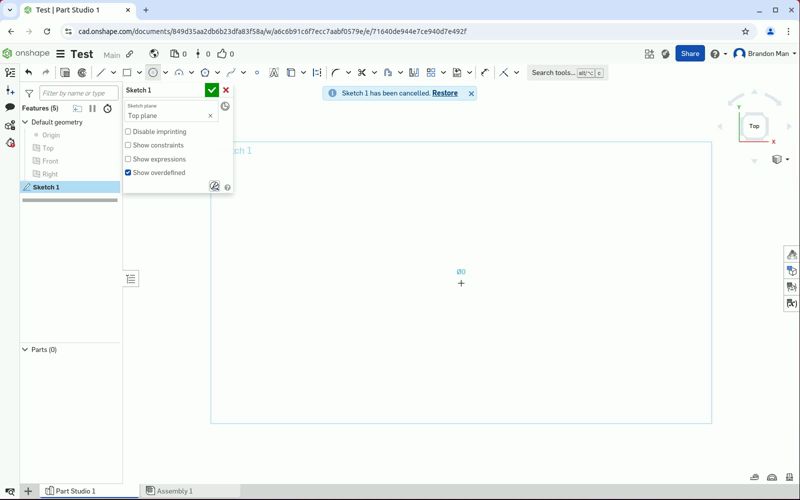
mouse_move(477, 282)
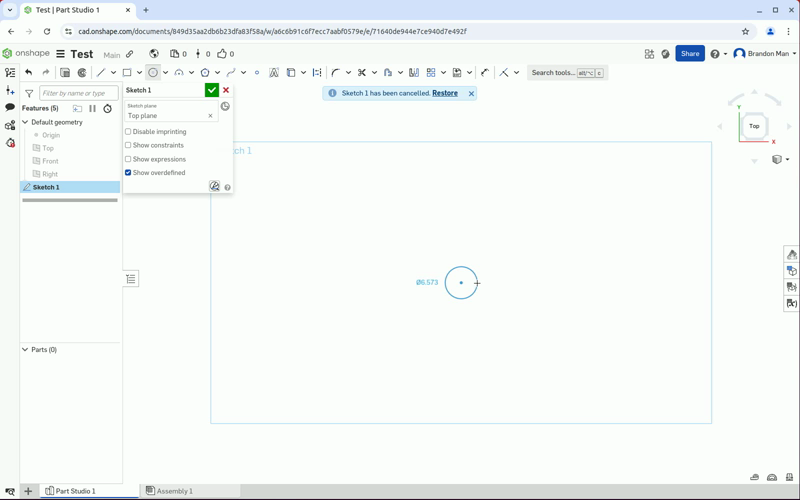
click(477, 282)
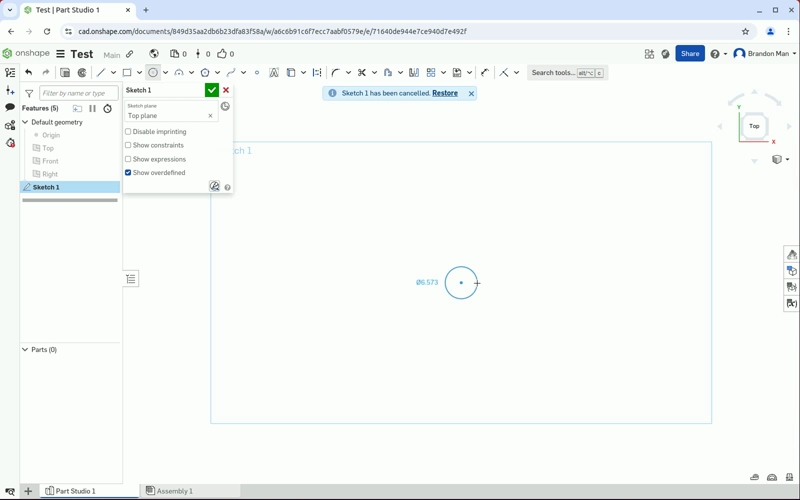
key(esc)
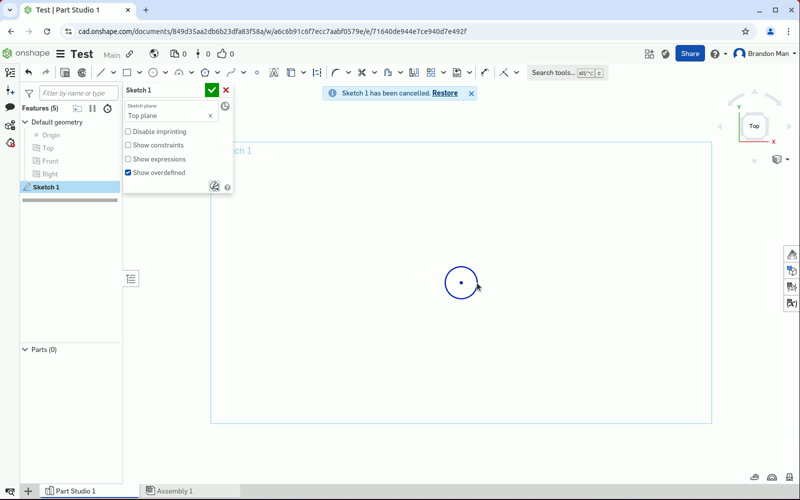
mouse_move(458, 270)
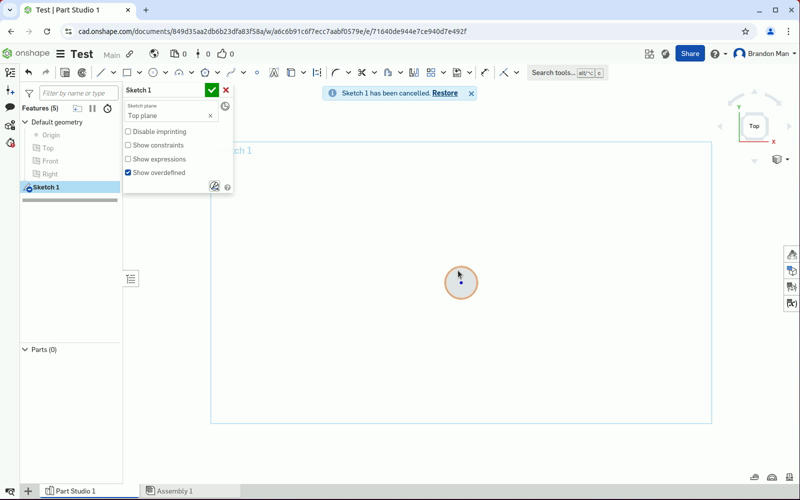
scroll(6)
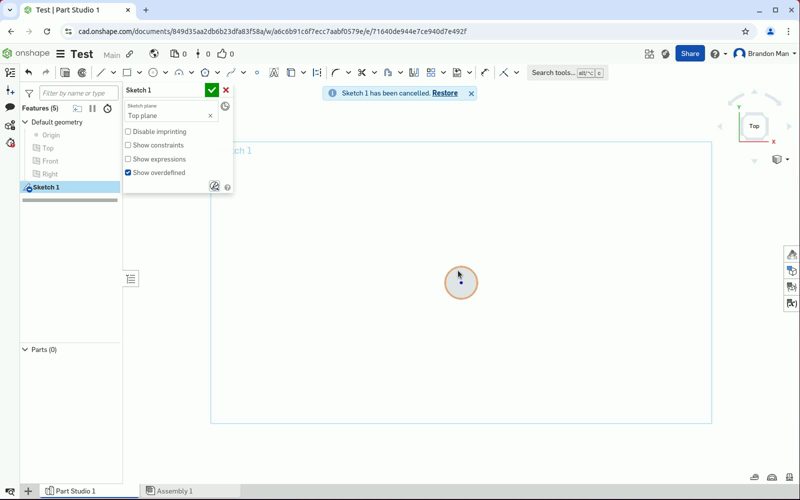
scroll(6)
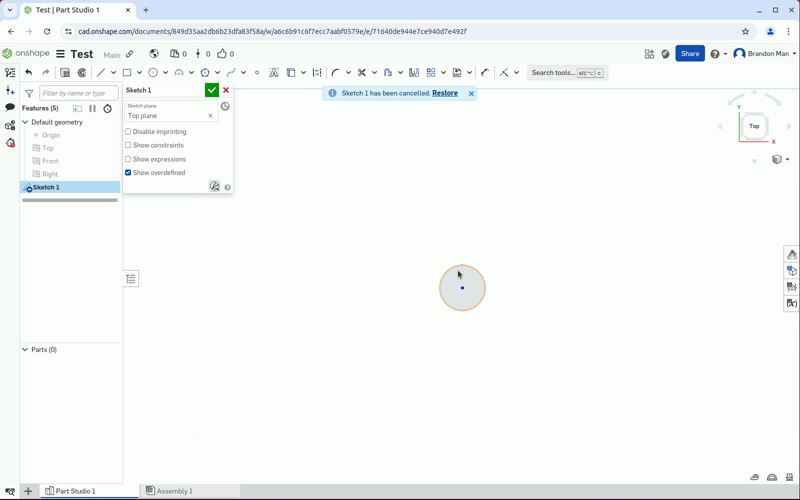
scroll(6)
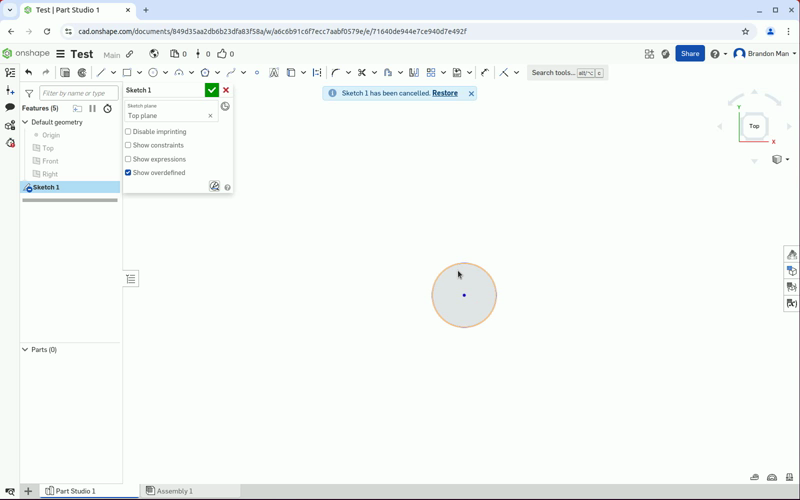
scroll(6)
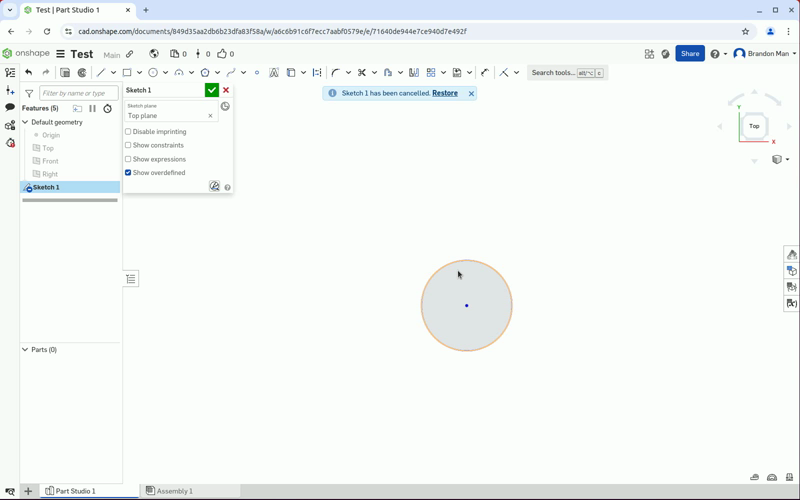
scroll(6)
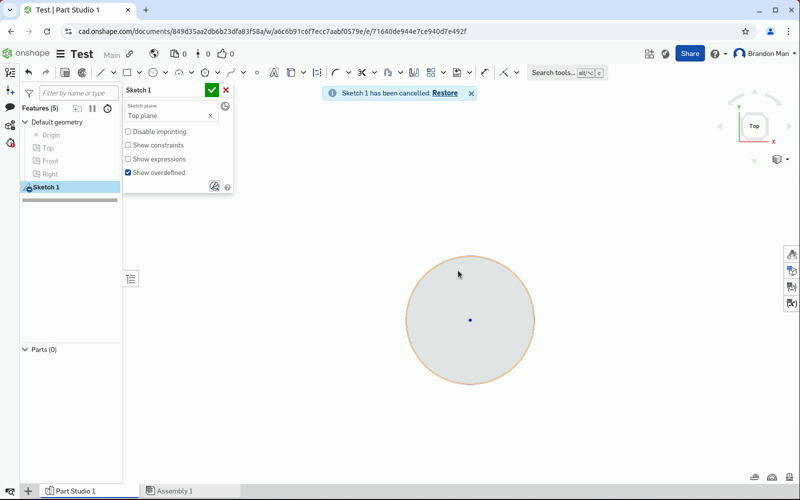
scroll(6)
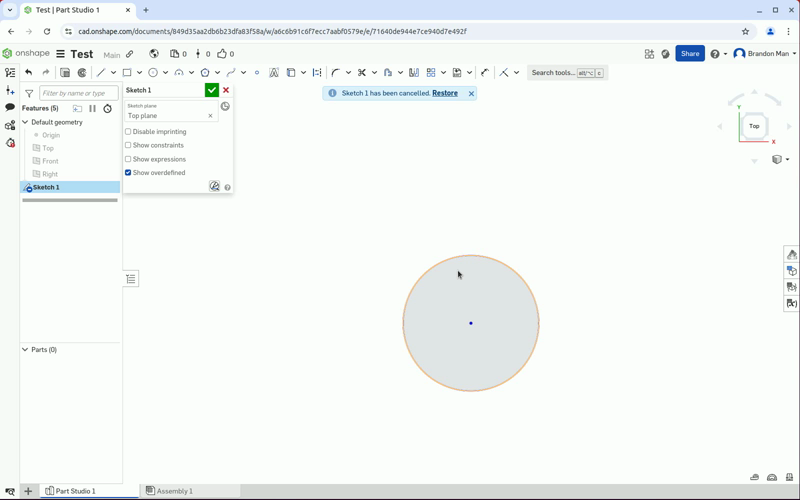
scroll(6)
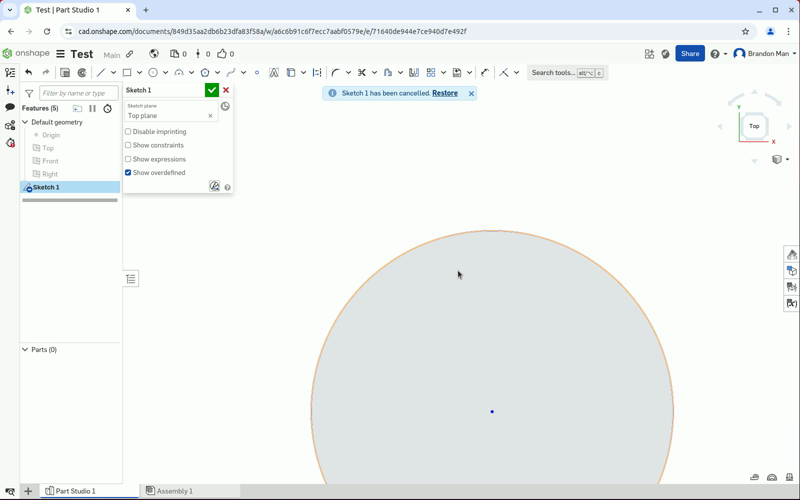
click(458, 270)
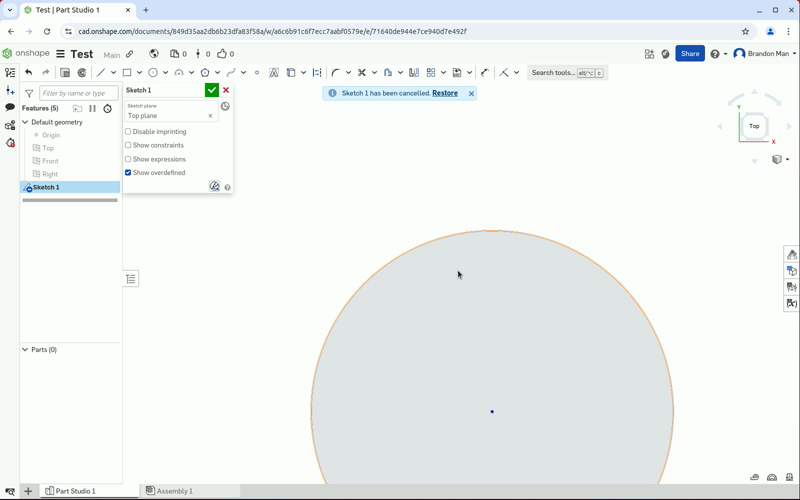
scroll(-6)
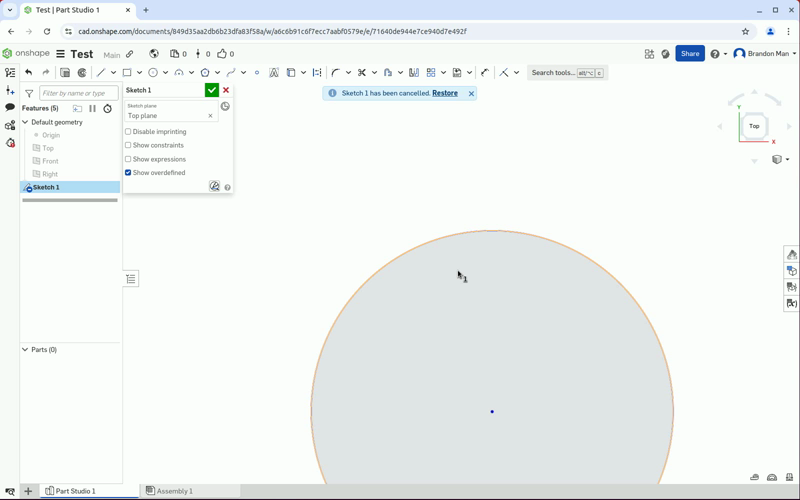
scroll(-6)
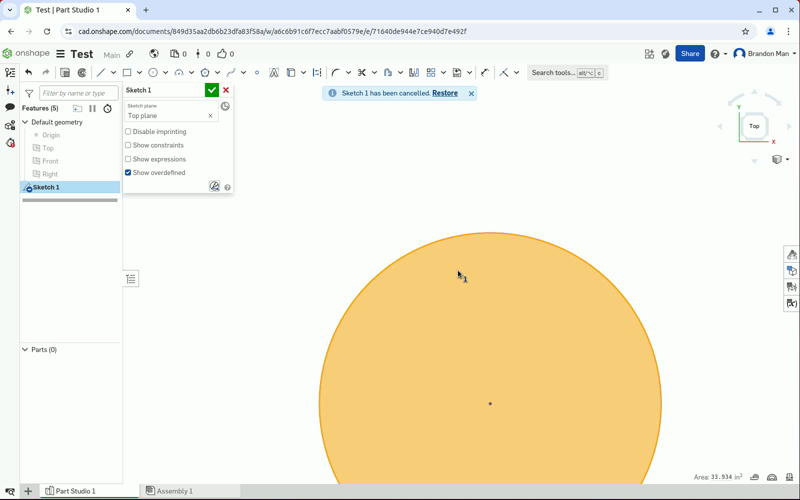
scroll(-6)
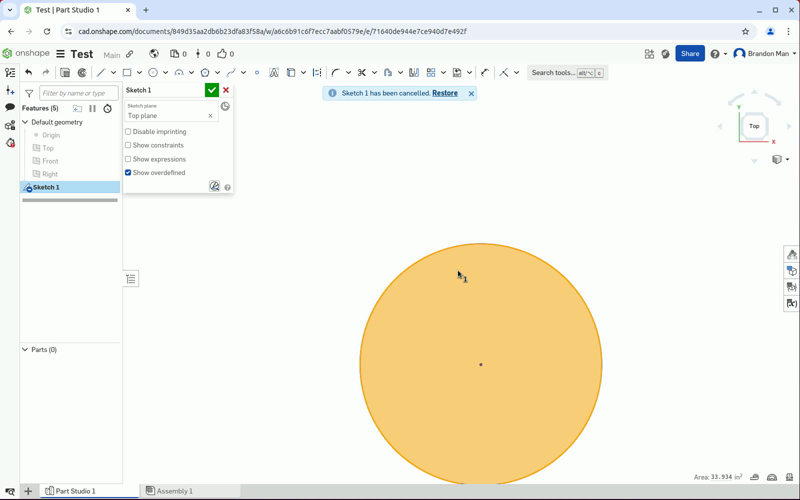
scroll(-6)
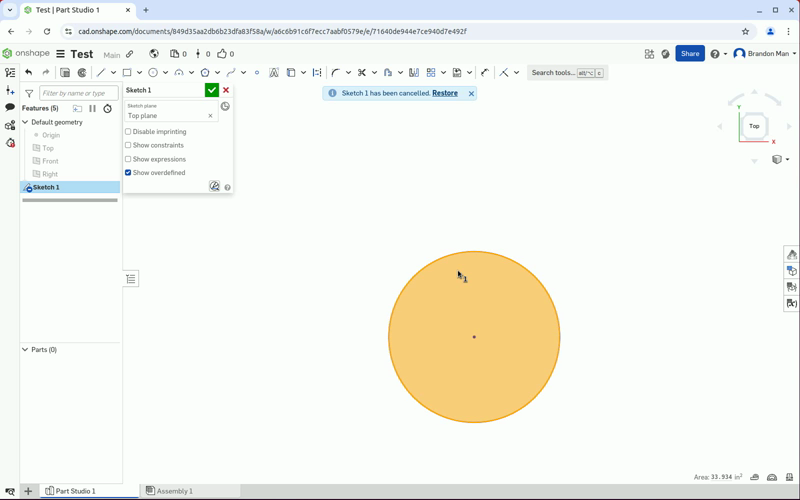
scroll(-6)
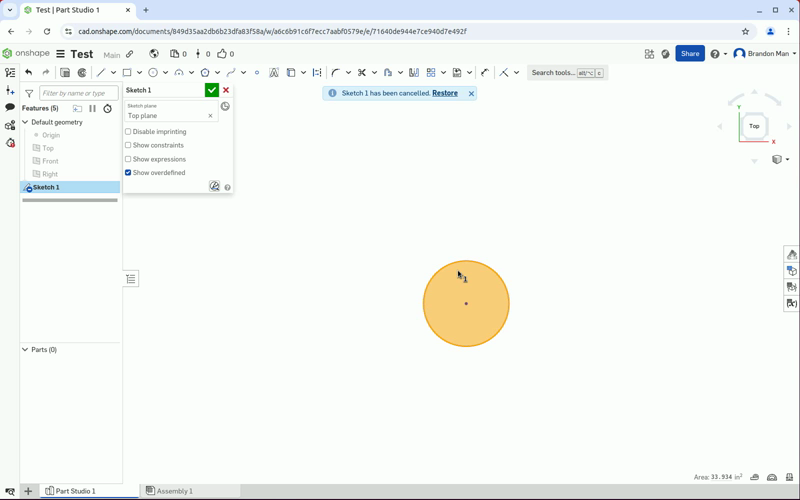
scroll(-6)
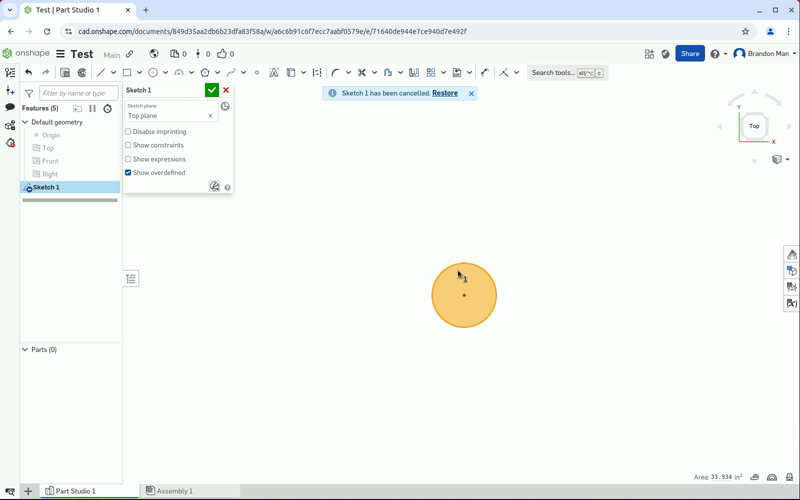
scroll(-6)
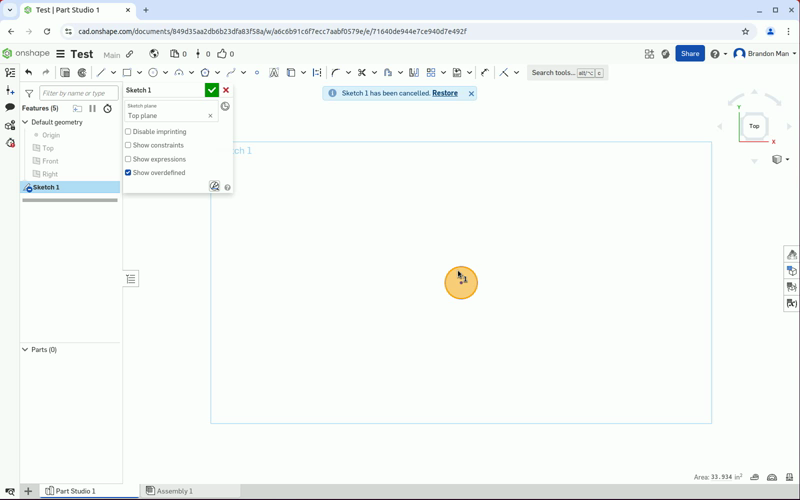
mouse_move(73, 352)
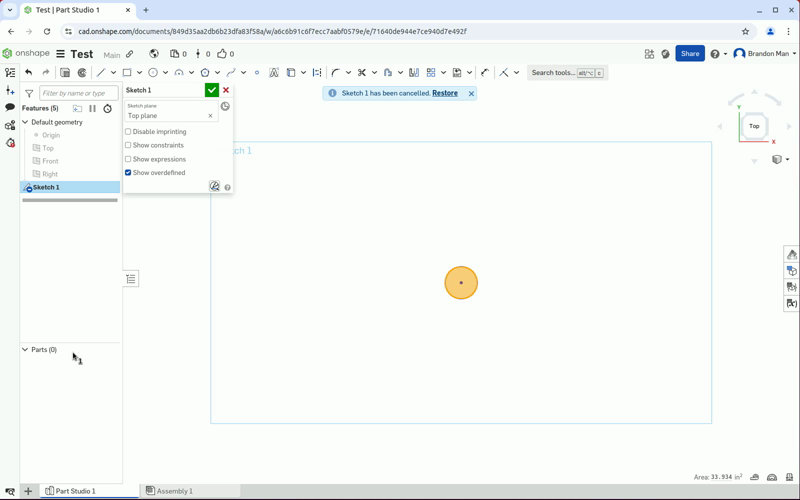
key(shift+y)
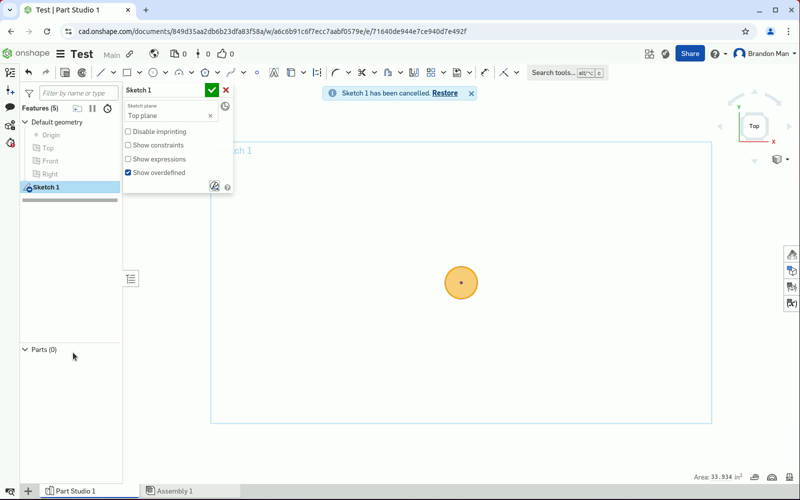
key(shift+e)
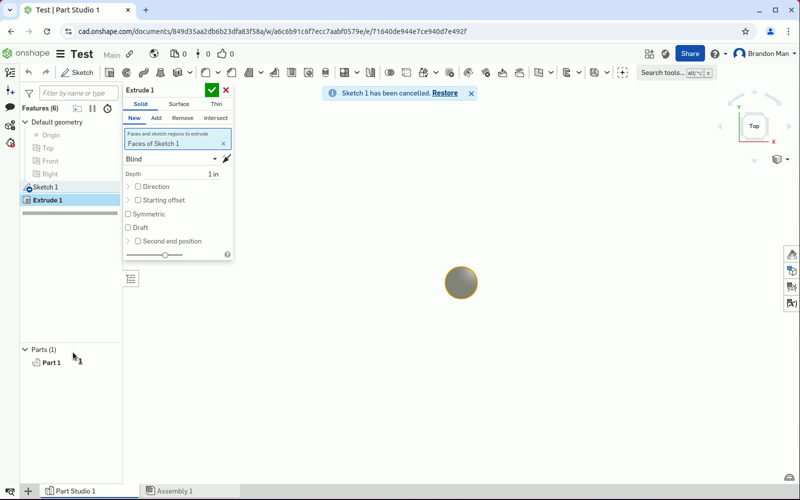
mouse_move(143, 106)
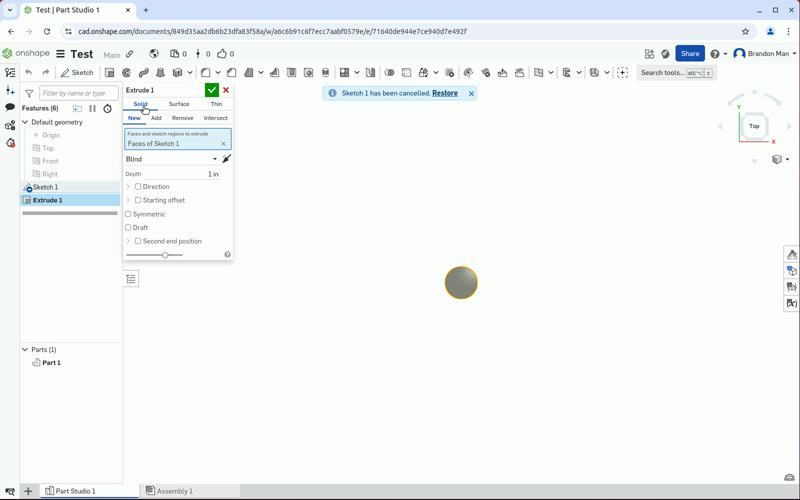
click(143, 106)
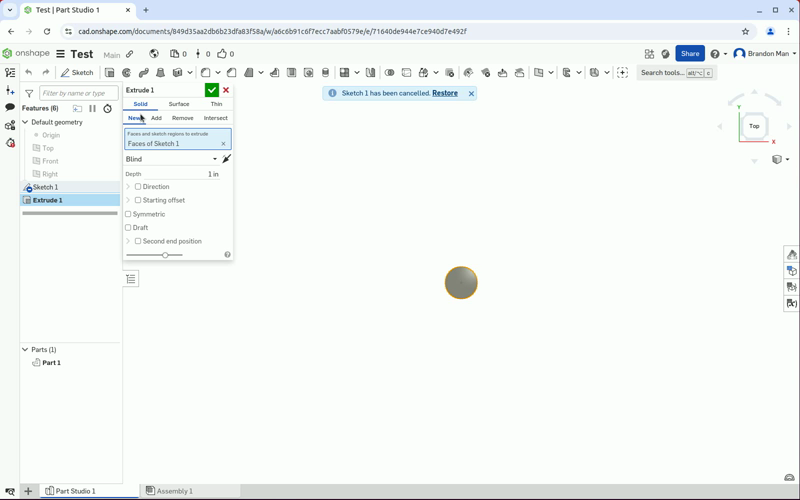
mouse_move(137, 120)
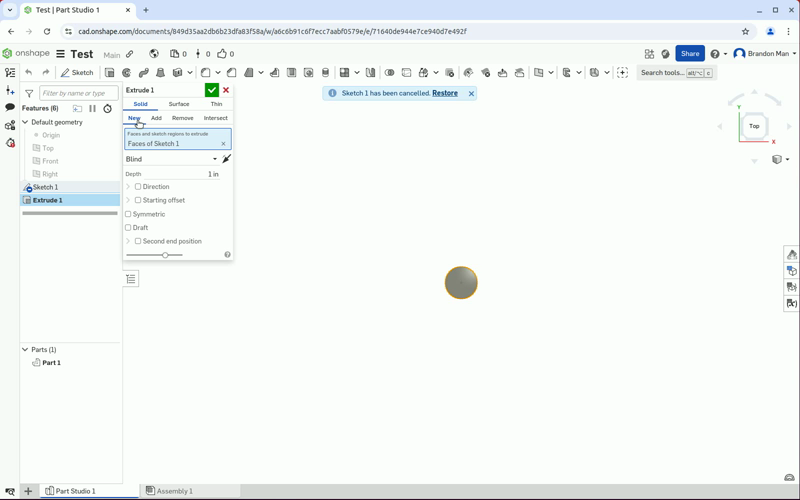
click(137, 120)
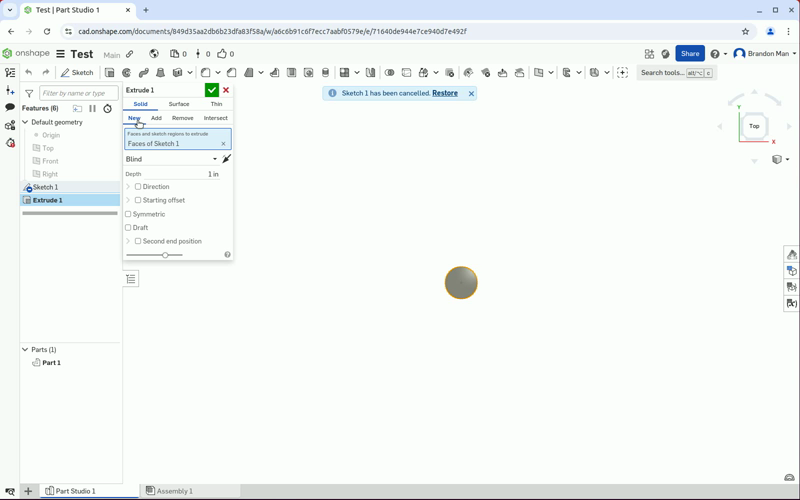
key(tab, 4)
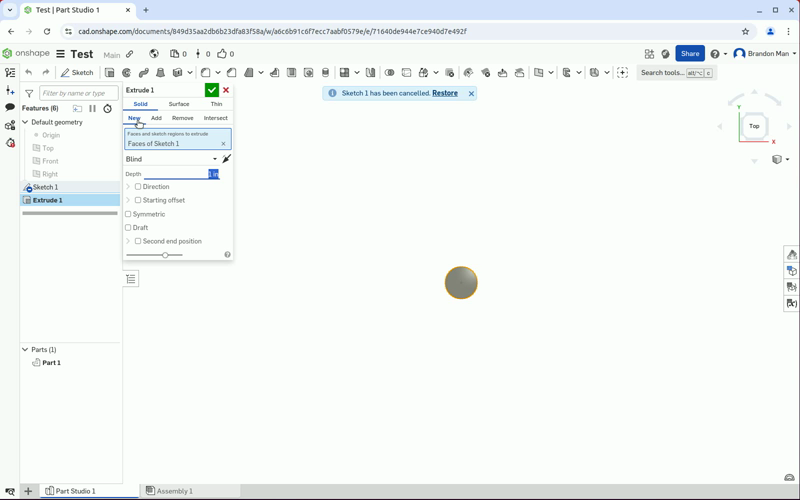
text(19.979)
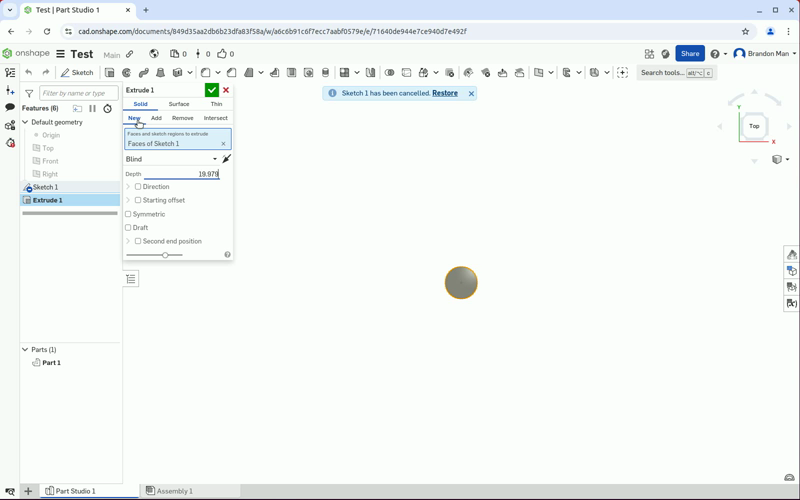
key(enter)
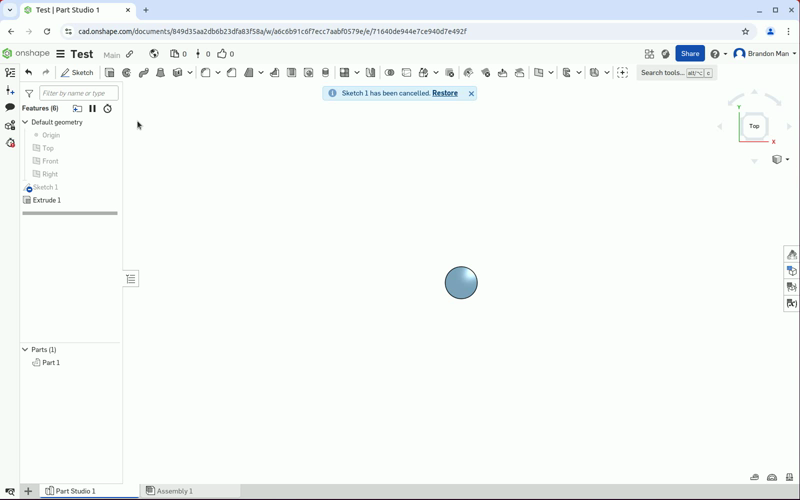
key(shift+h)
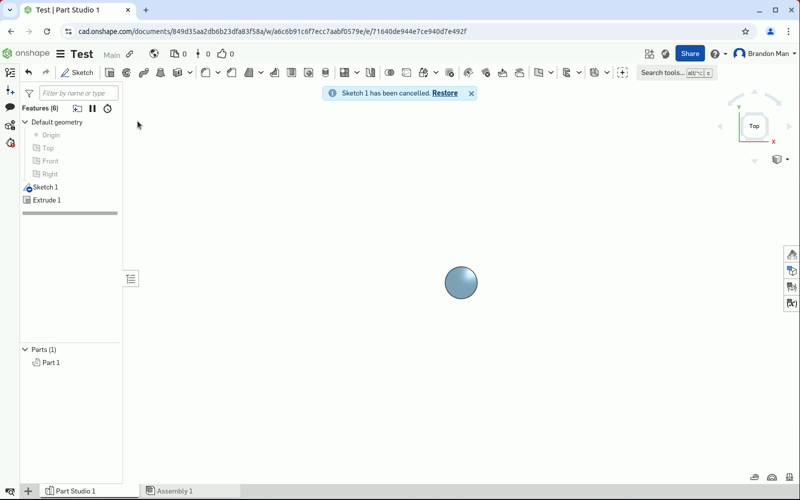
key(shift+h)
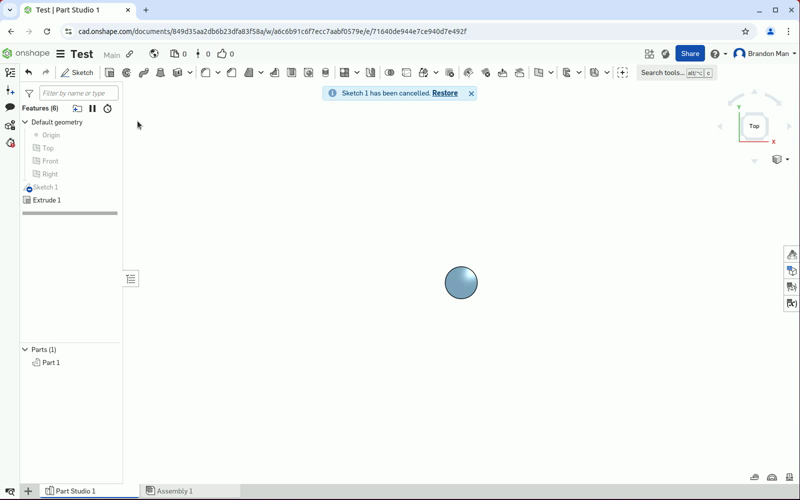
mouse_move(73, 189)
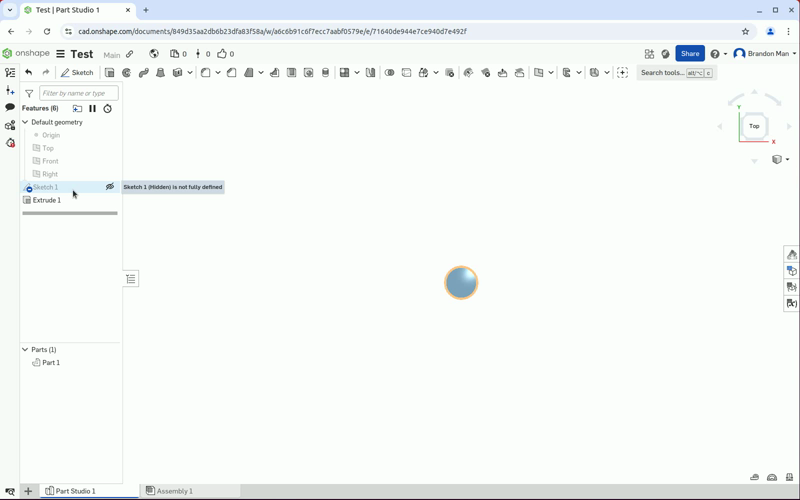
click(73, 189)
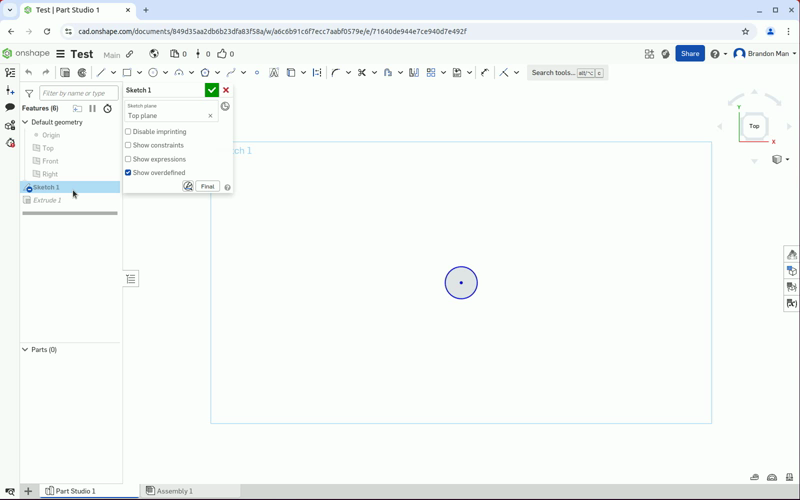
mouse_move(229, 92)
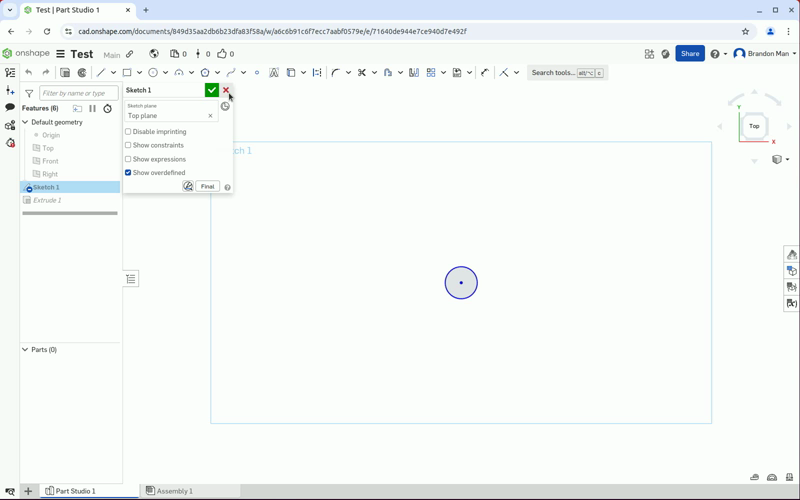
click(229, 92)
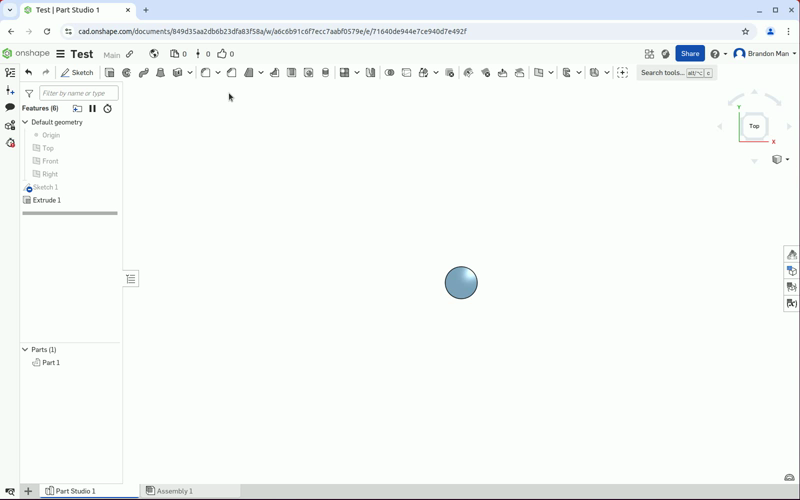
mouse_move(541, 75)
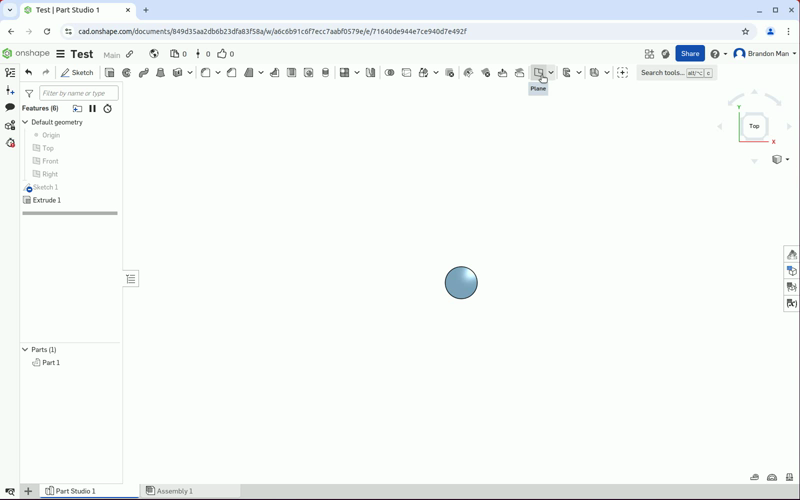
click(541, 75)
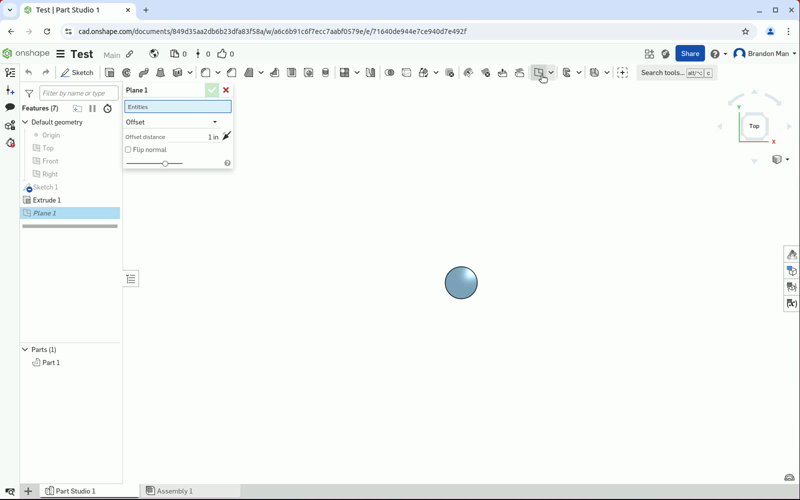
mouse_move(73, 150)
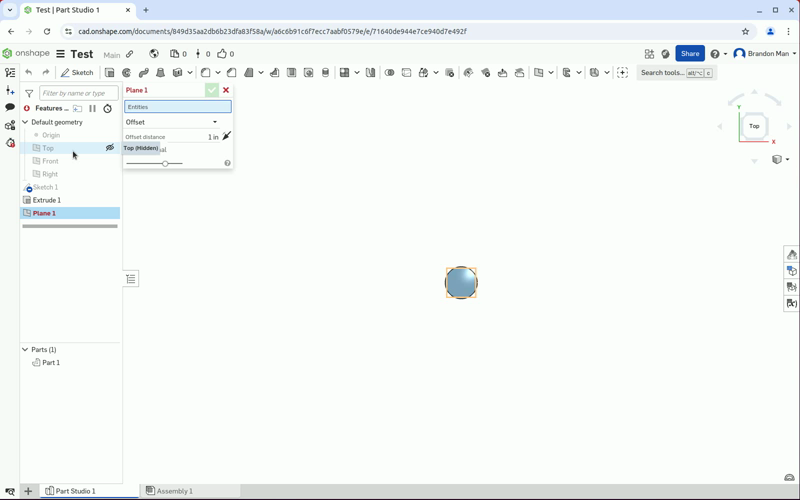
click(73, 150)
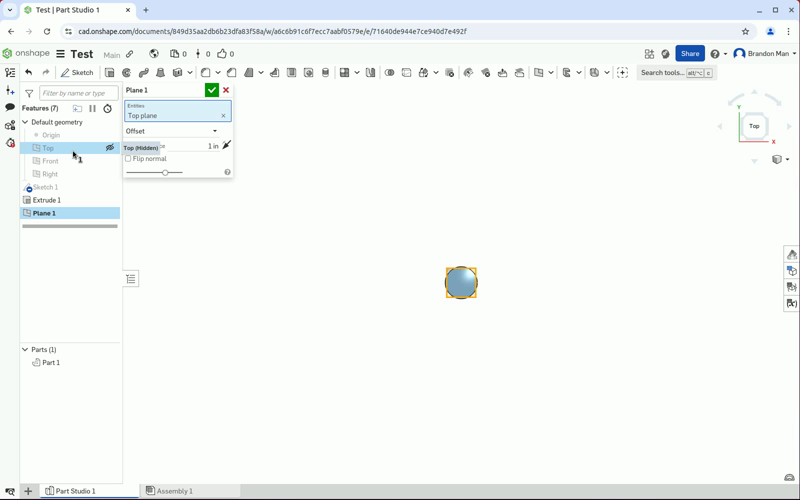
key(tab, 2)
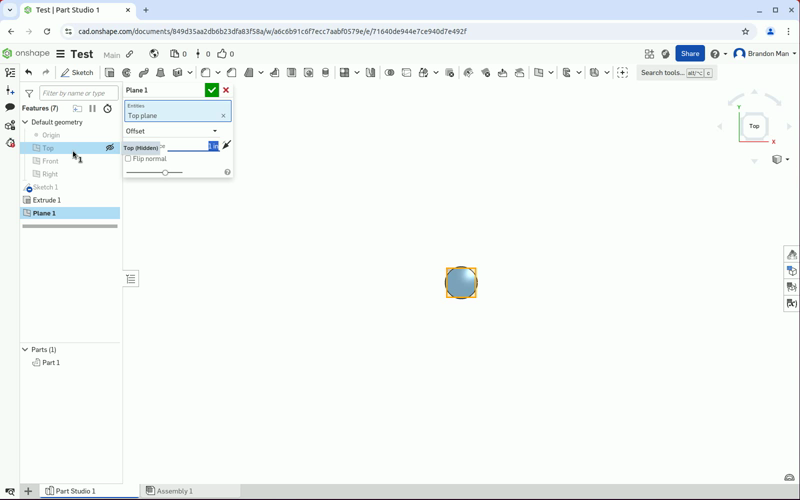
text(19.966)
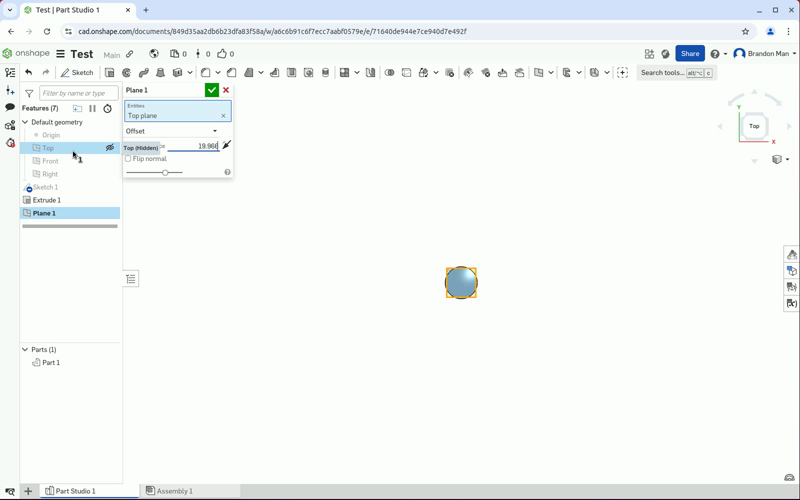
key(enter, 2)
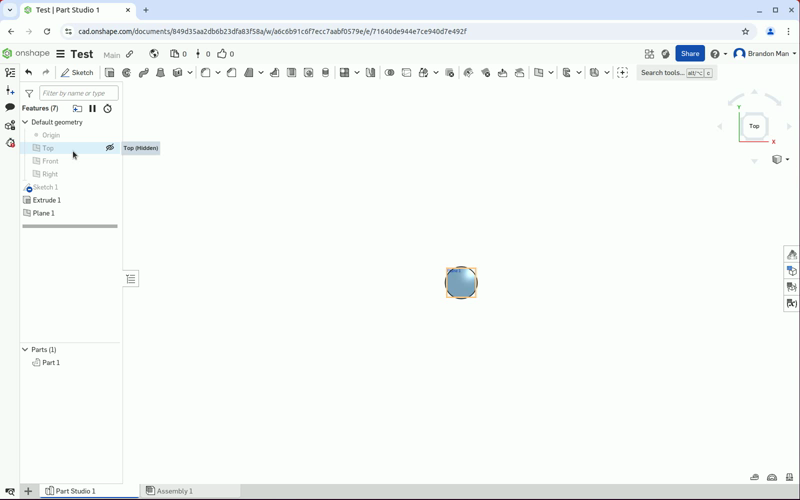
key(shift+s)
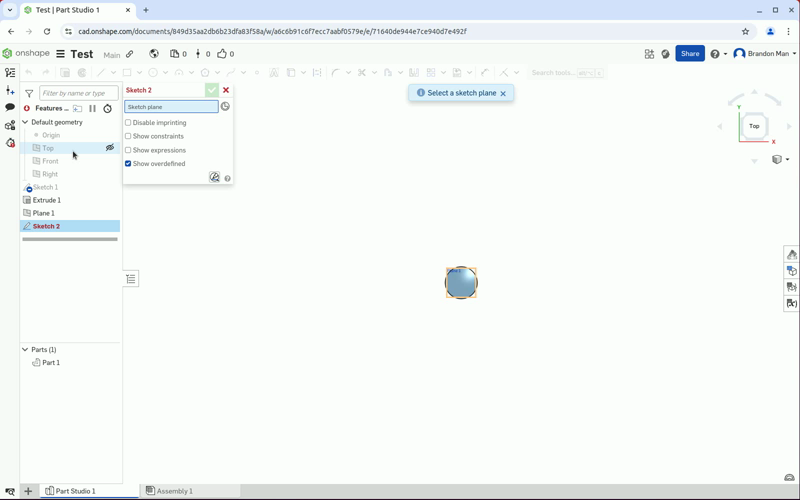
mouse_move(73, 215)
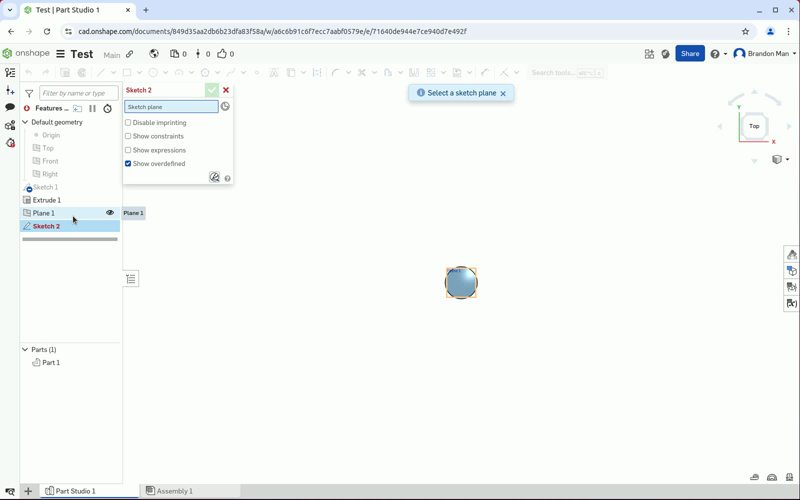
click(73, 215)
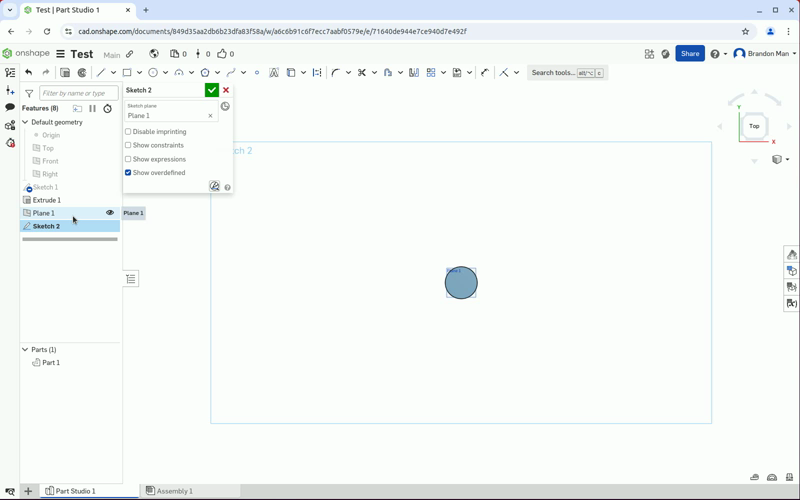
mouse_move(73, 352)
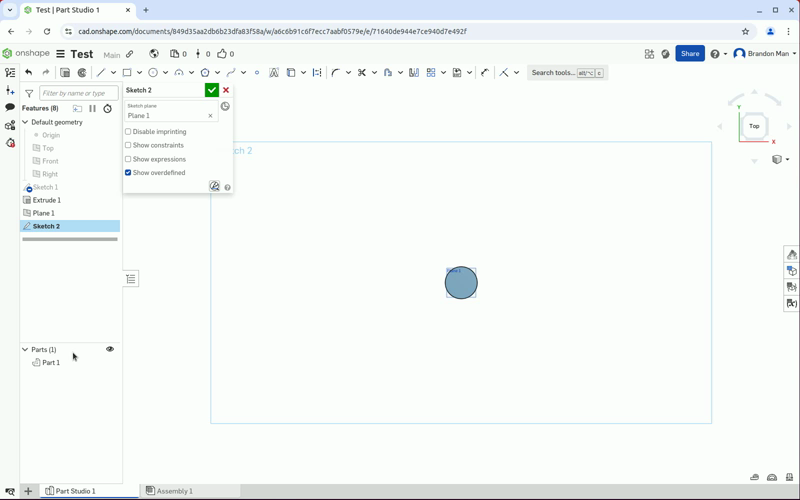
key(y)
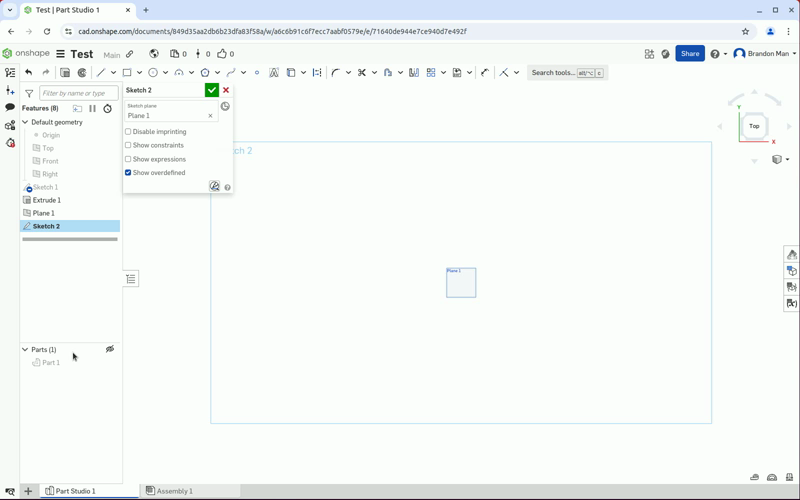
key(a)
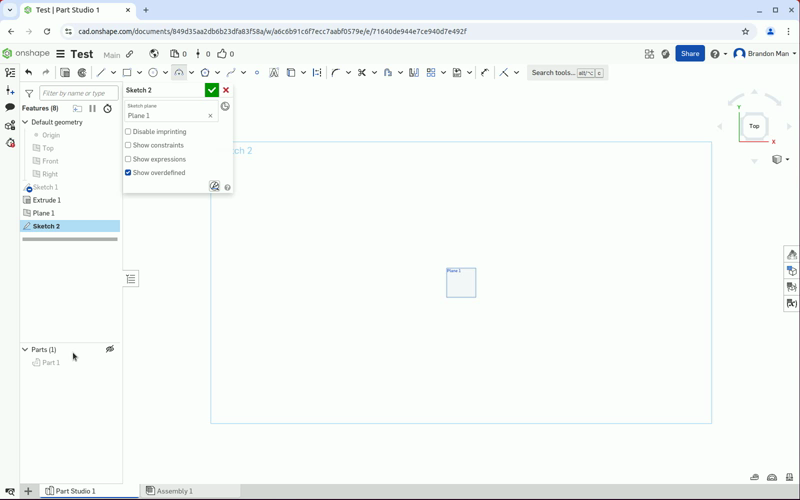
key_down(shift)
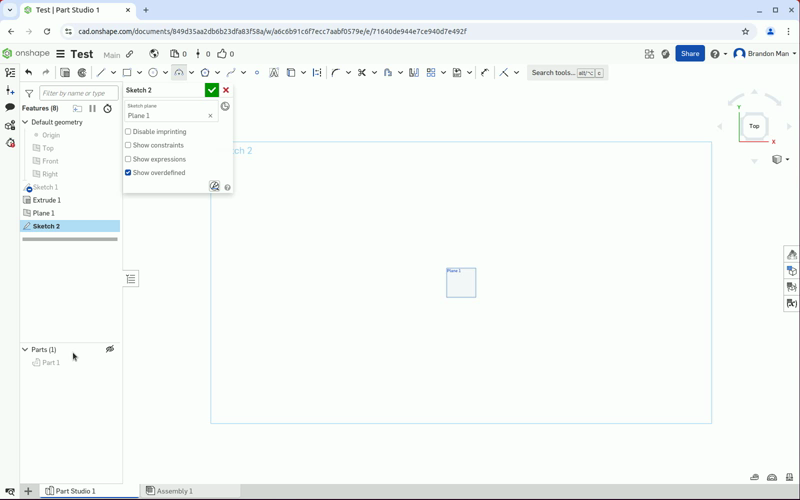
mouse_move(458, 287)
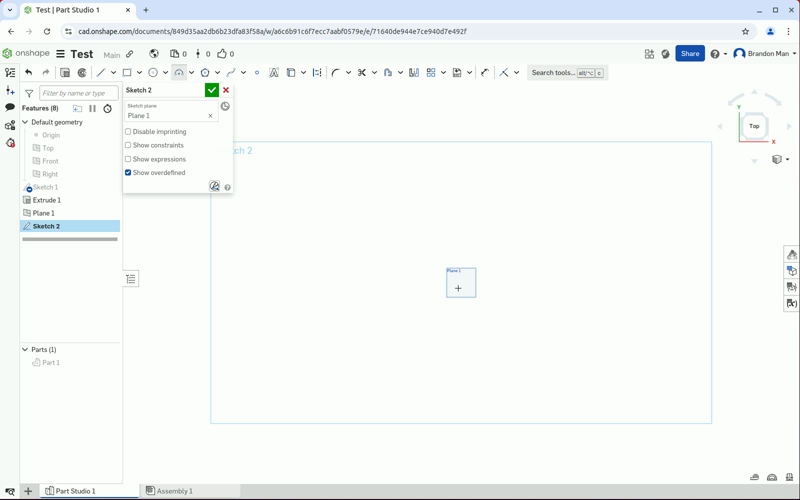
click(458, 287)
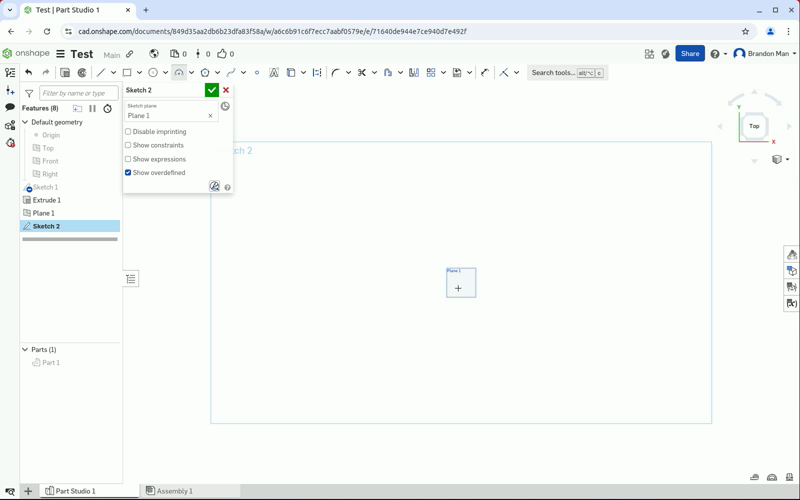
key_up(shift)
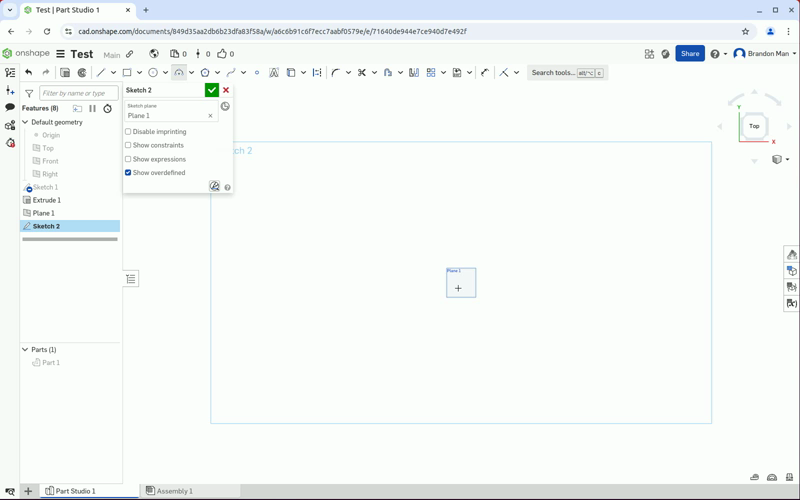
key_down(shift)
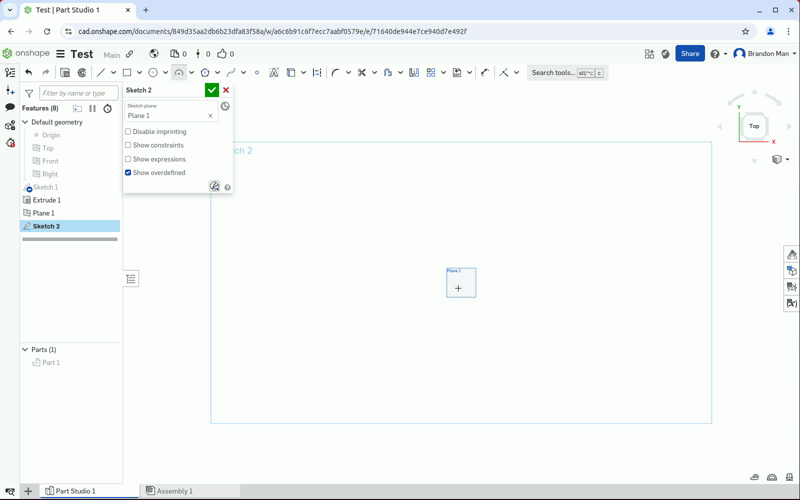
mouse_move(458, 277)
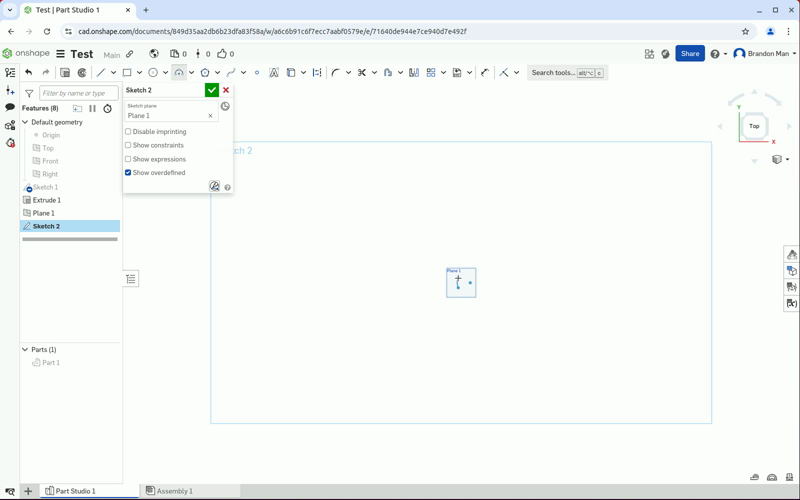
click(458, 277)
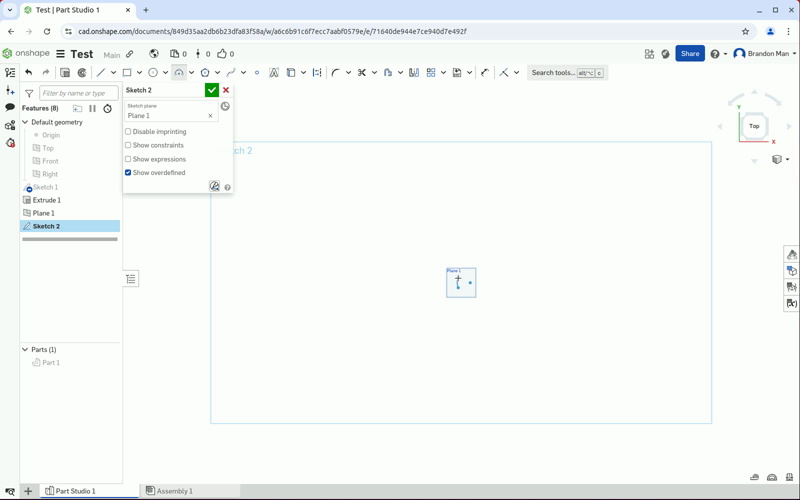
mouse_move(466, 282)
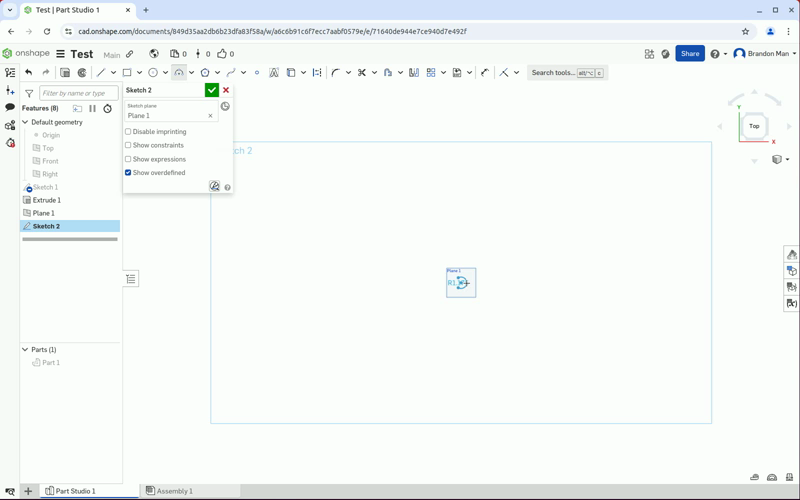
click(466, 282)
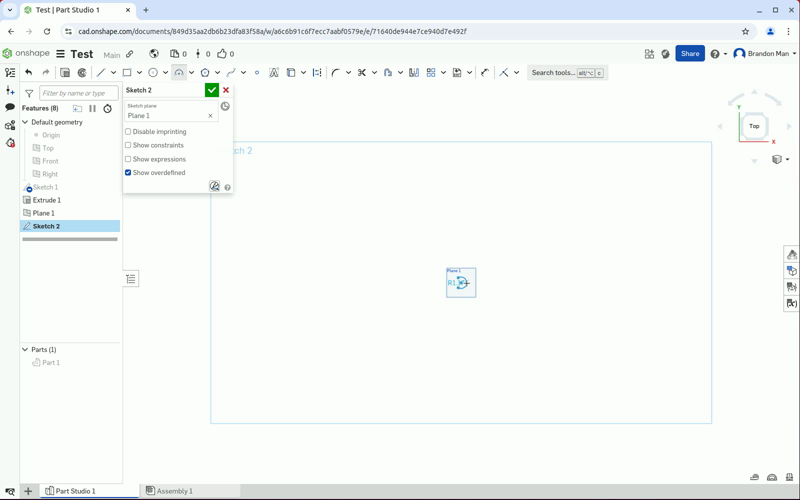
key_up(shift)
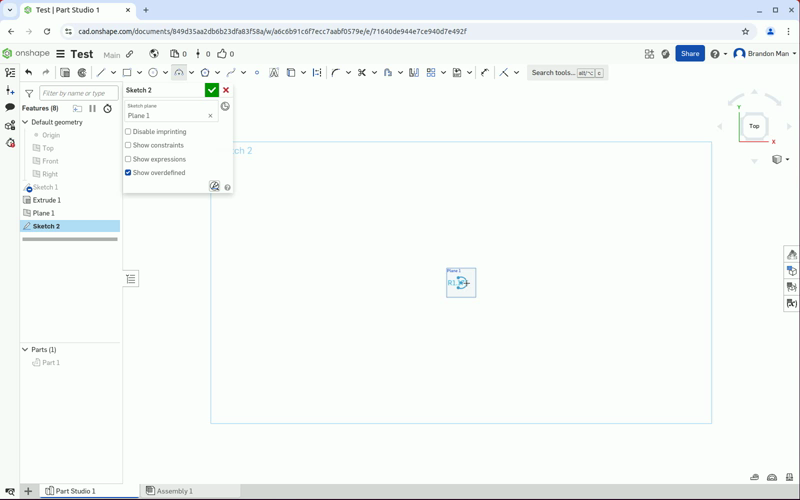
key(esc)
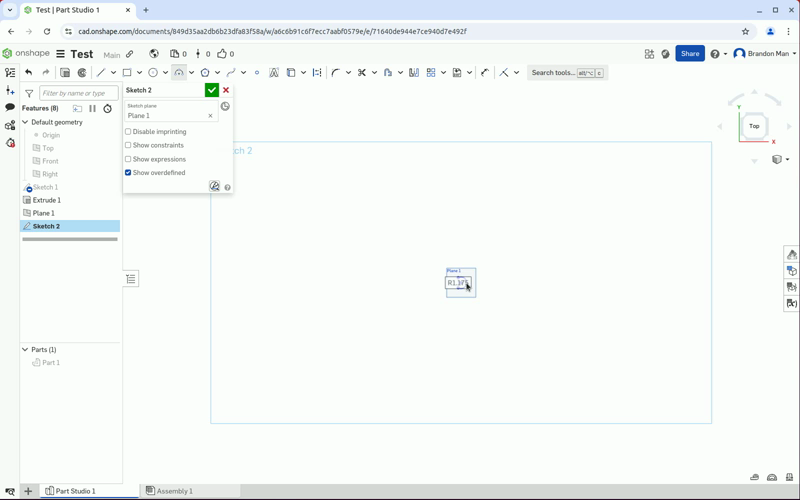
key(l)
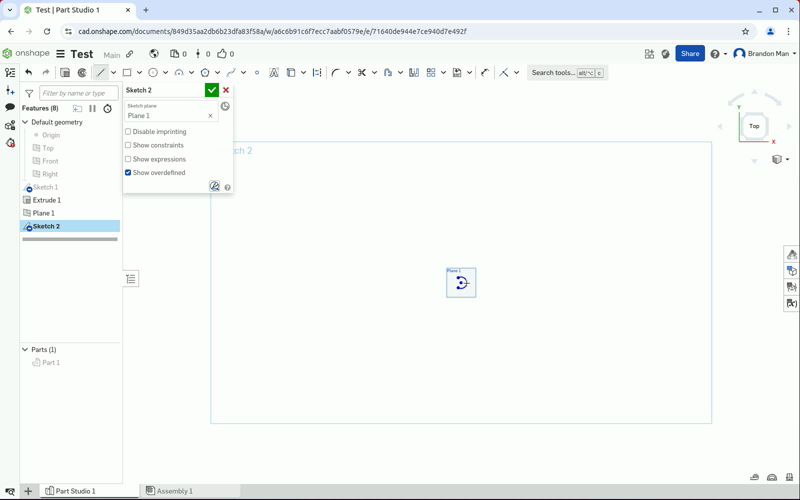
mouse_move(458, 277)
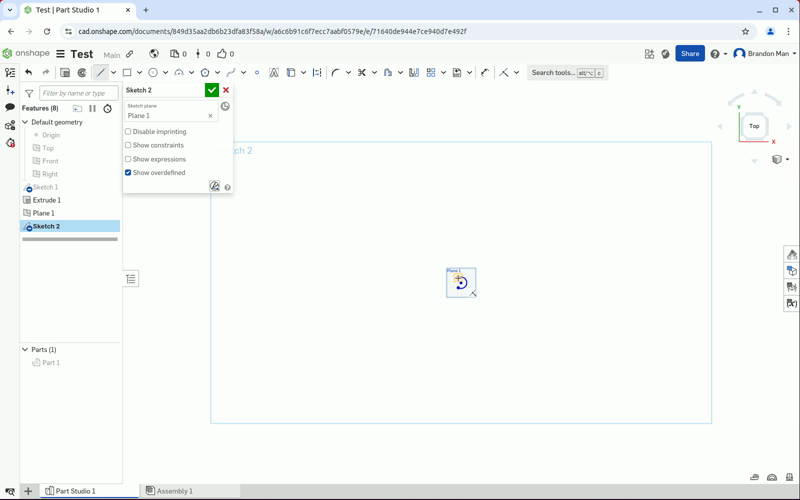
click(458, 277)
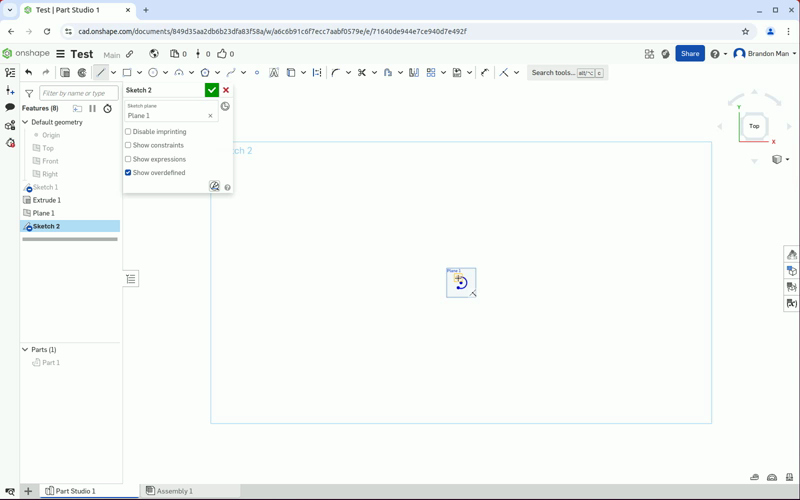
mouse_move(488, 277)
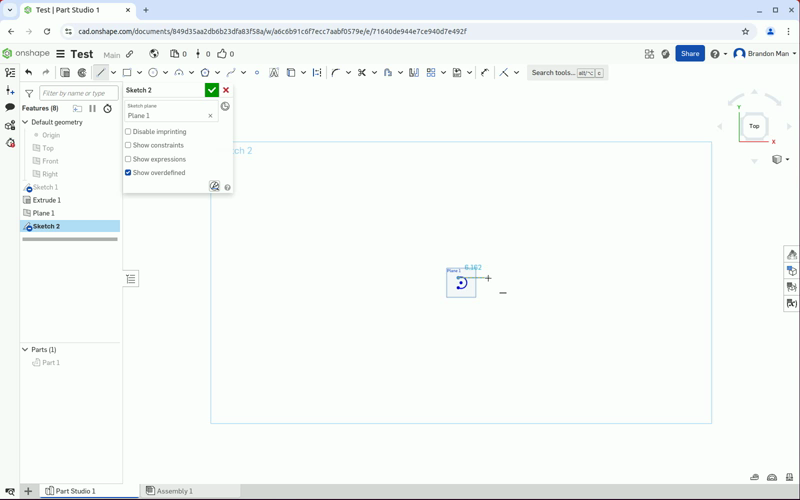
key_down(shift)
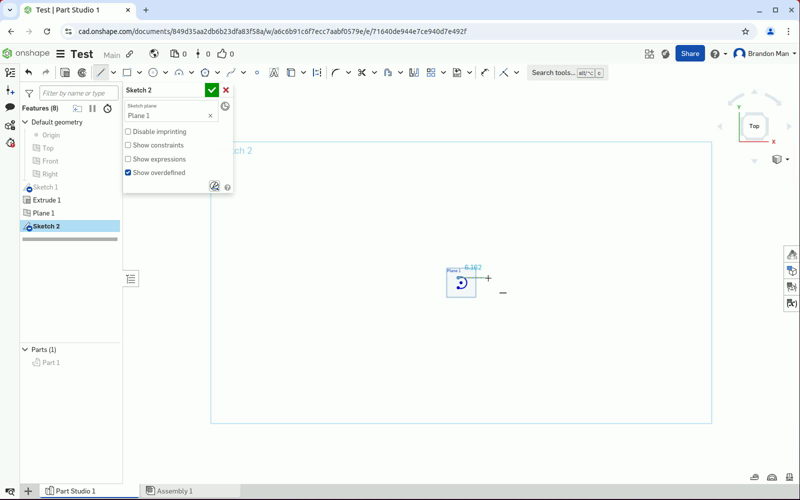
mouse_move(458, 287)
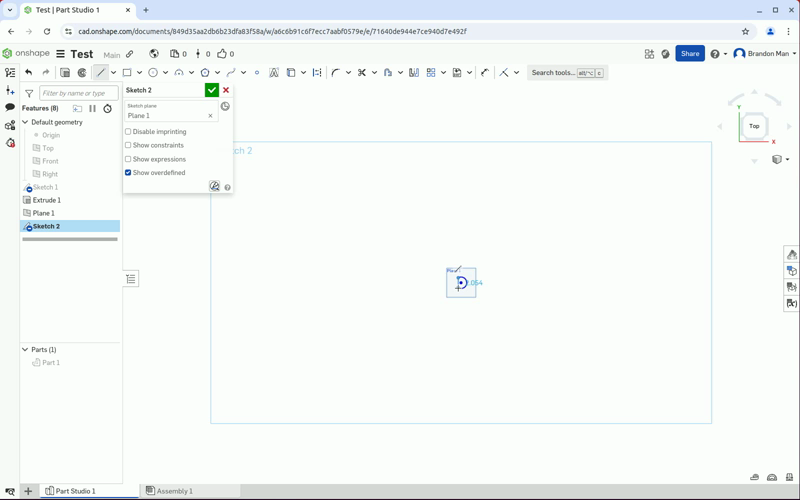
key_up(shift)
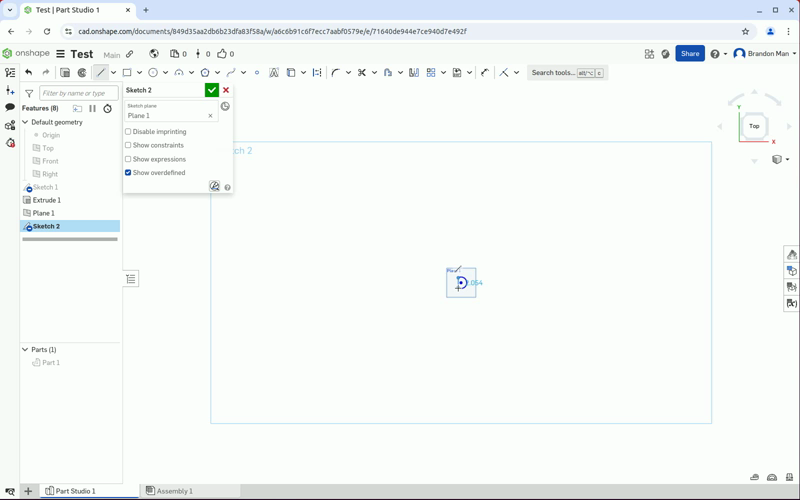
click(458, 287)
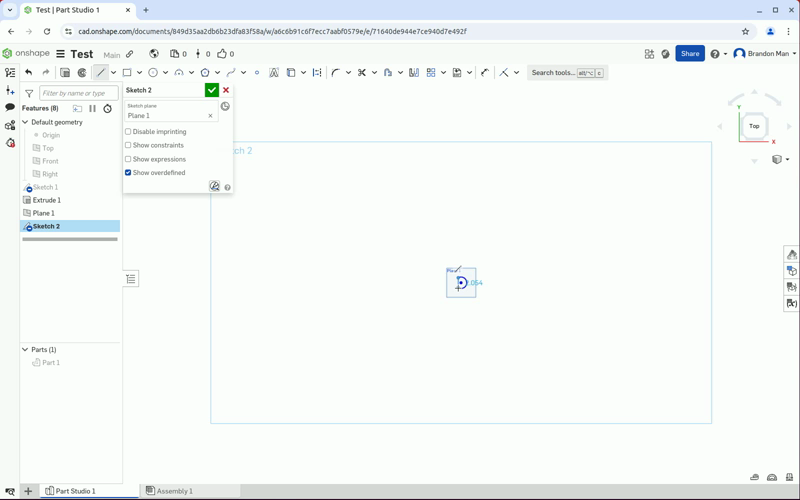
key(esc)
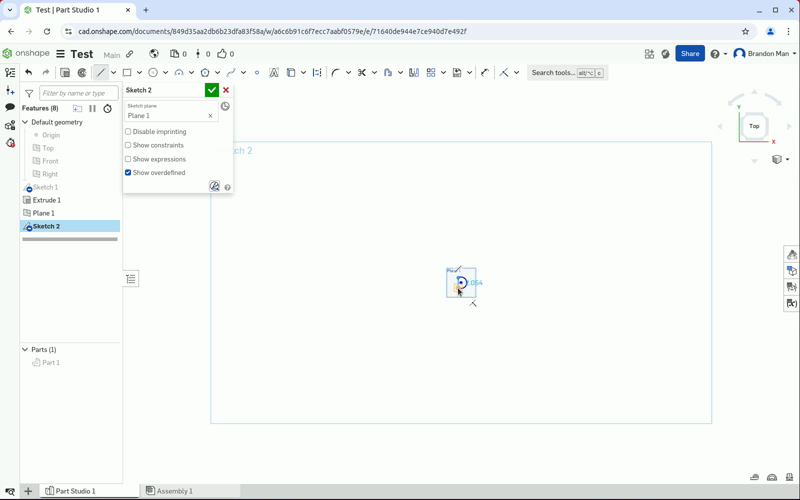
mouse_move(464, 282)
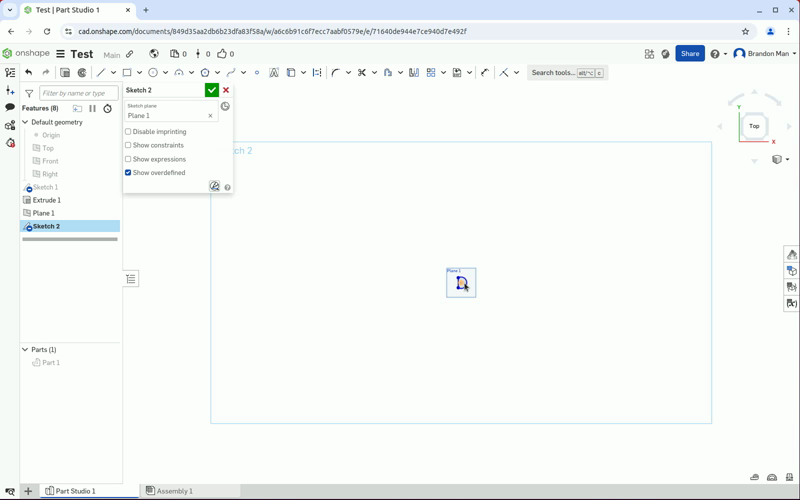
scroll(6)
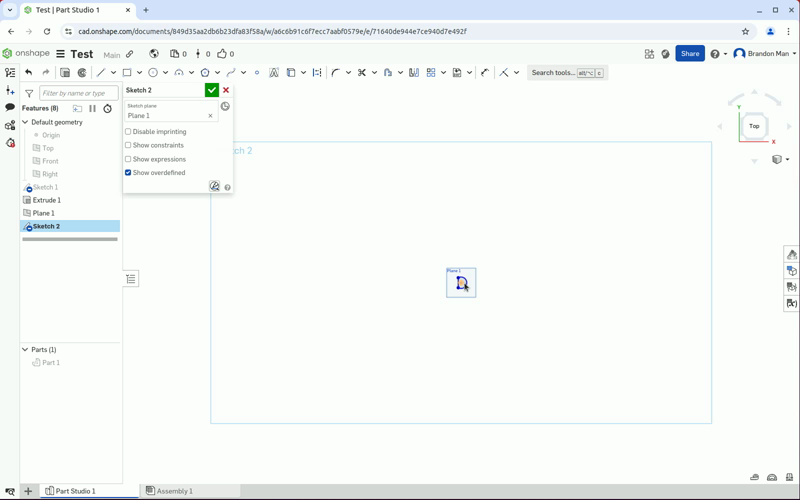
scroll(6)
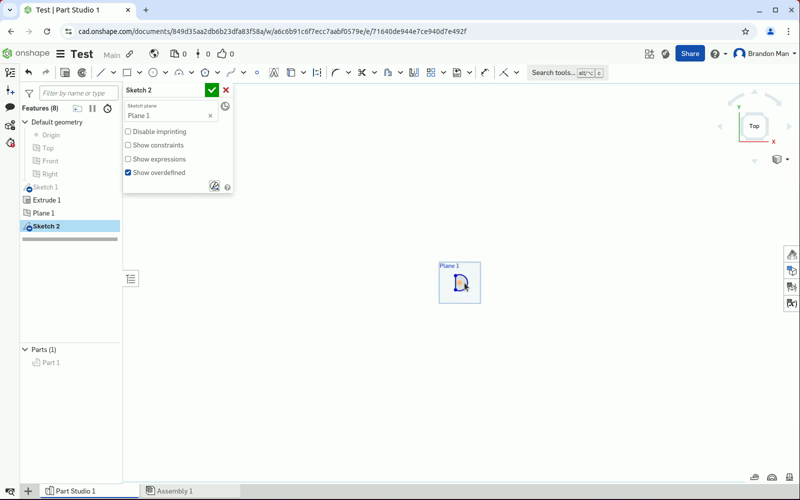
scroll(6)
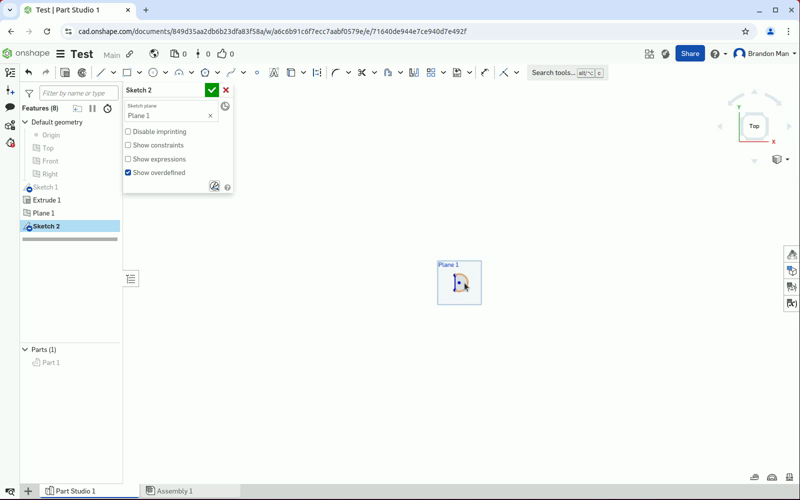
scroll(6)
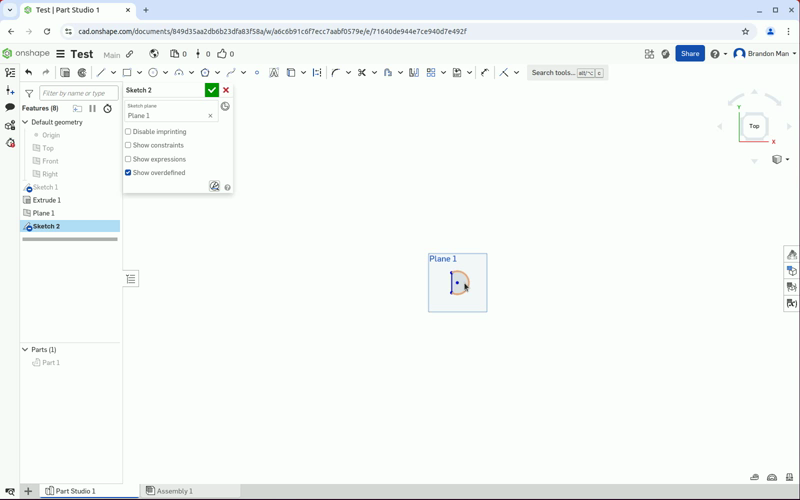
scroll(6)
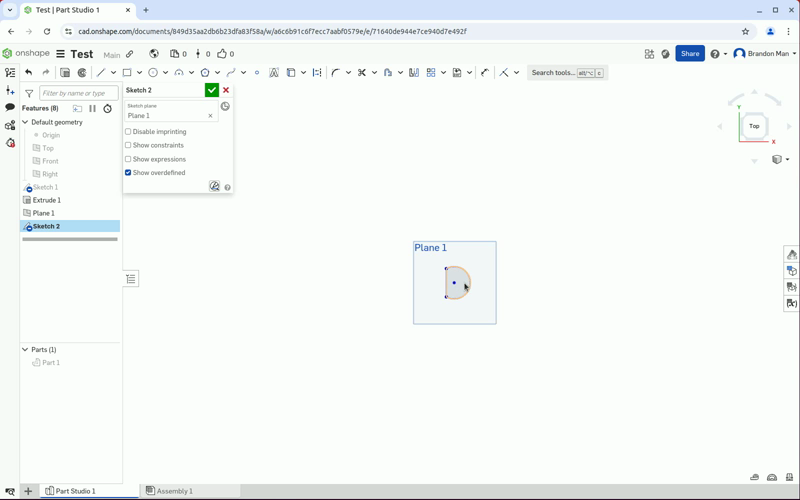
scroll(6)
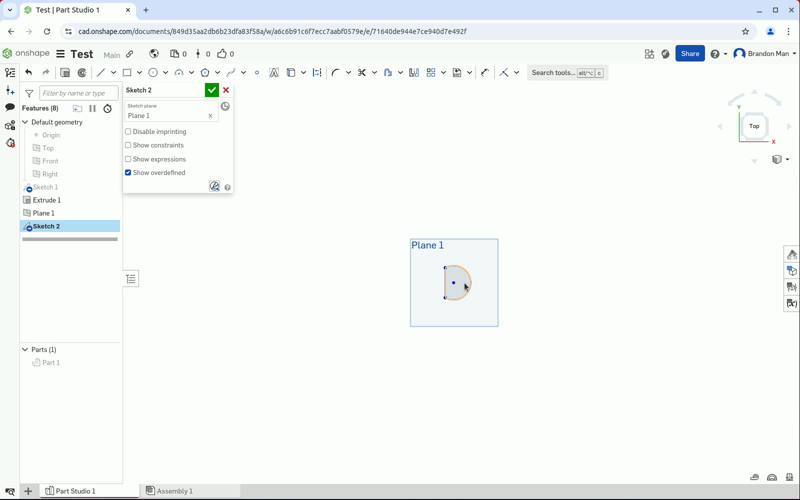
scroll(6)
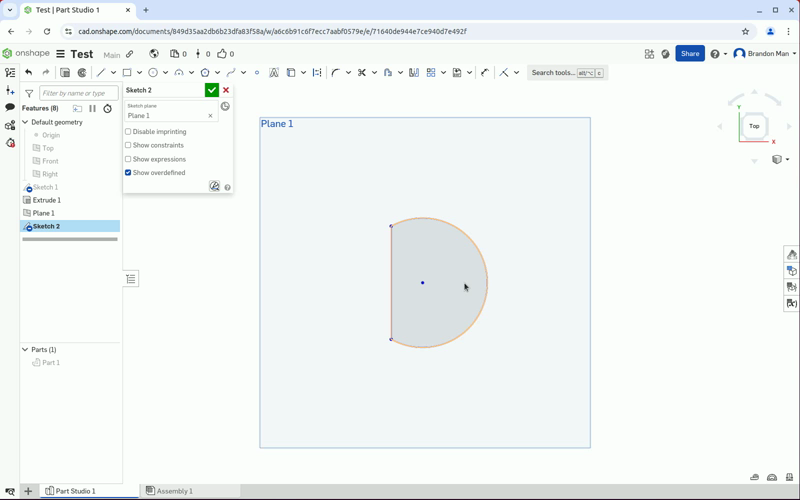
click(464, 282)
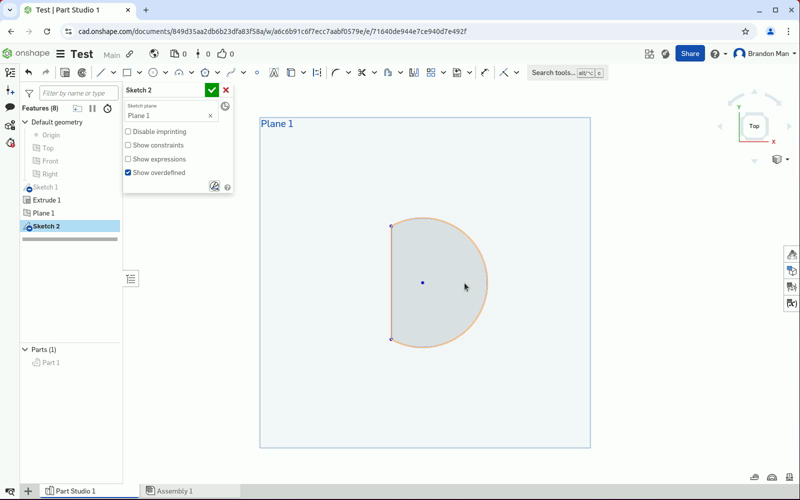
scroll(-6)
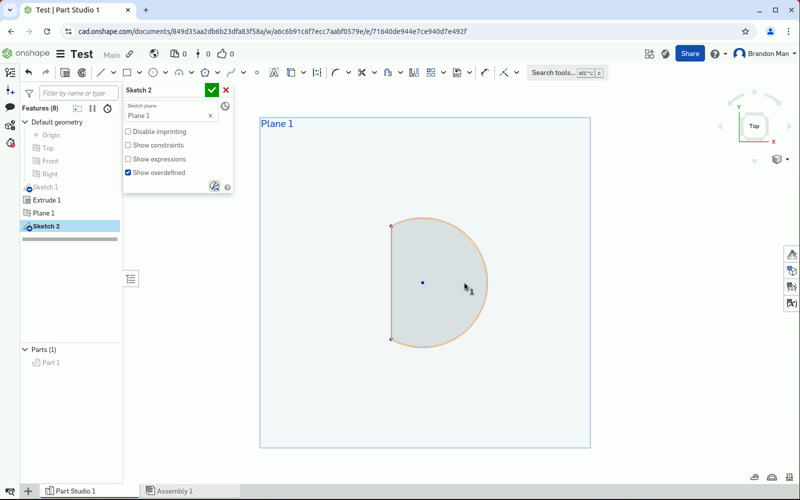
scroll(-6)
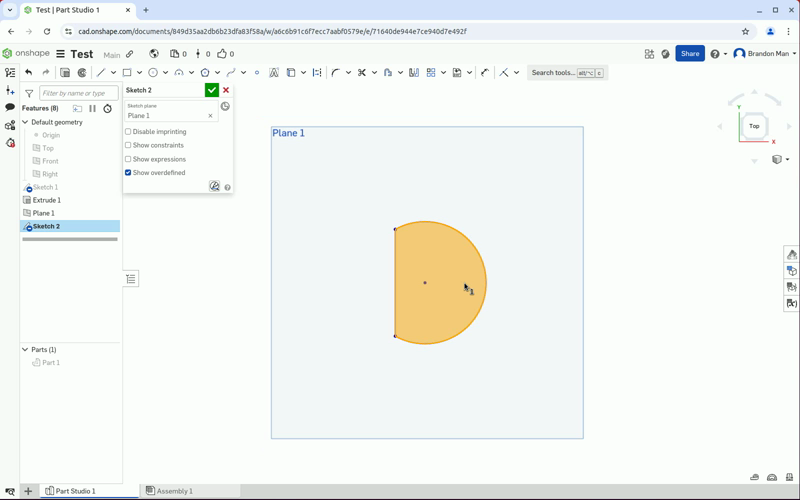
scroll(-6)
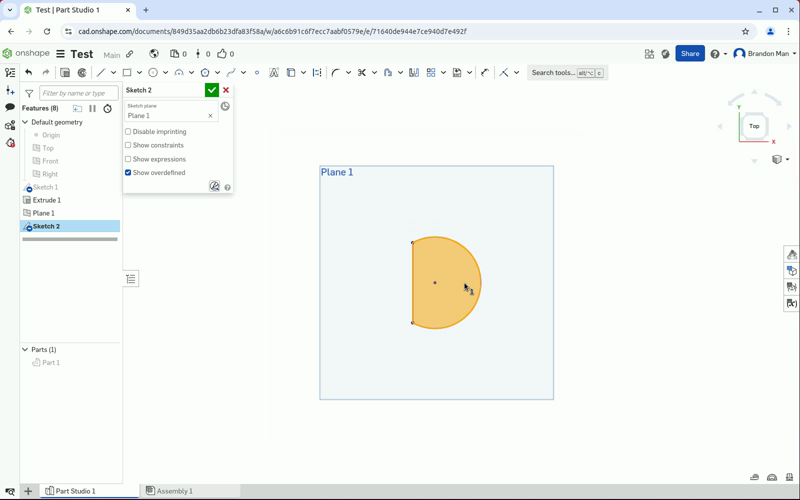
scroll(-6)
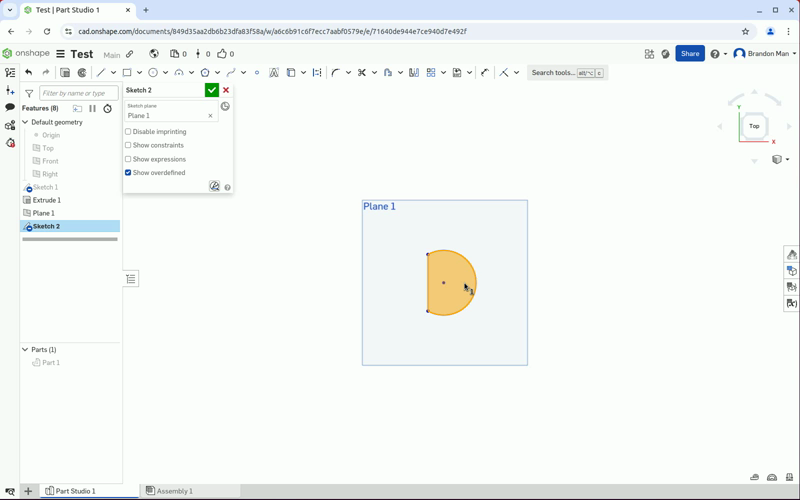
scroll(-6)
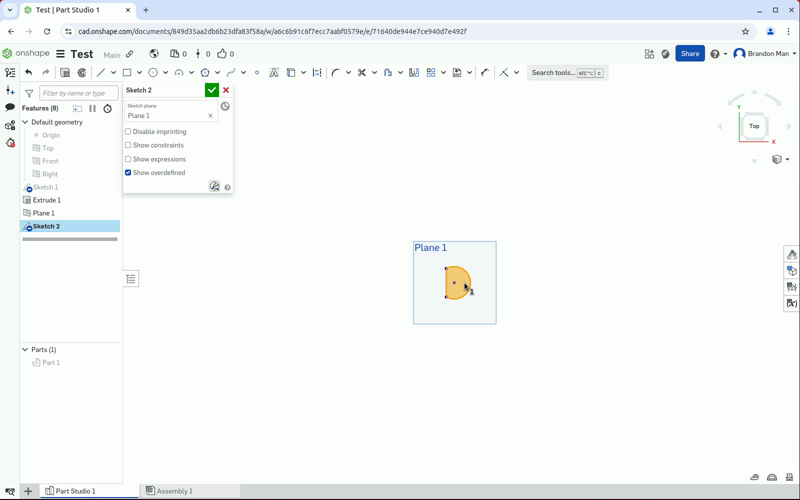
scroll(-6)
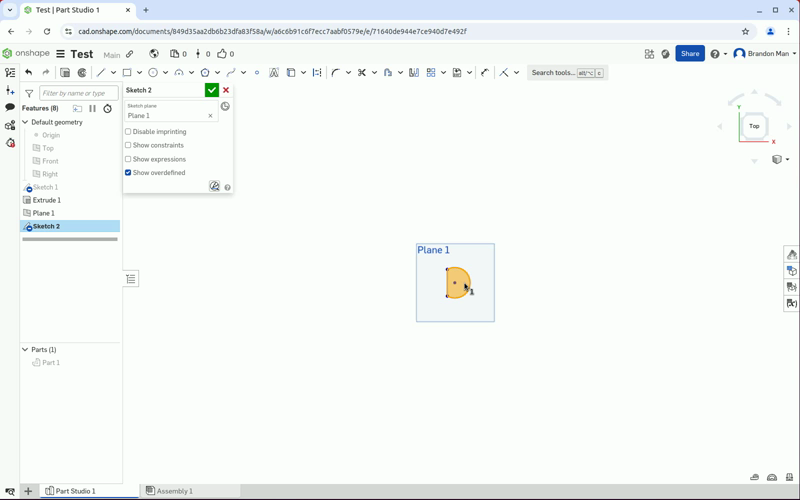
scroll(-6)
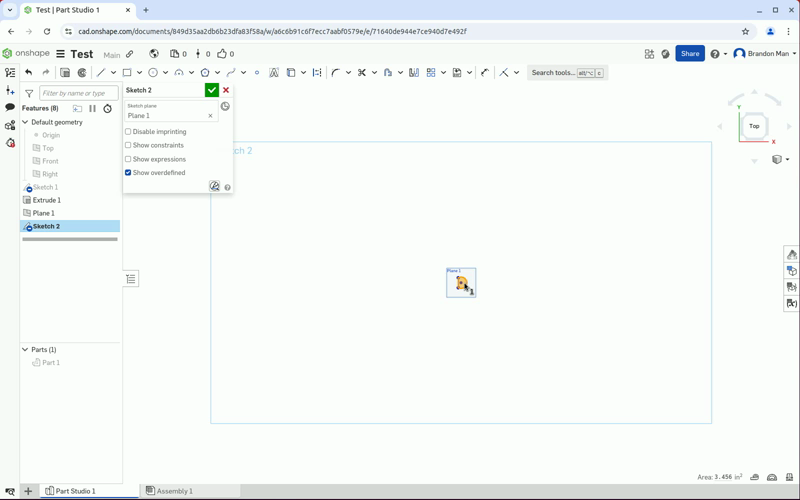
mouse_move(73, 352)
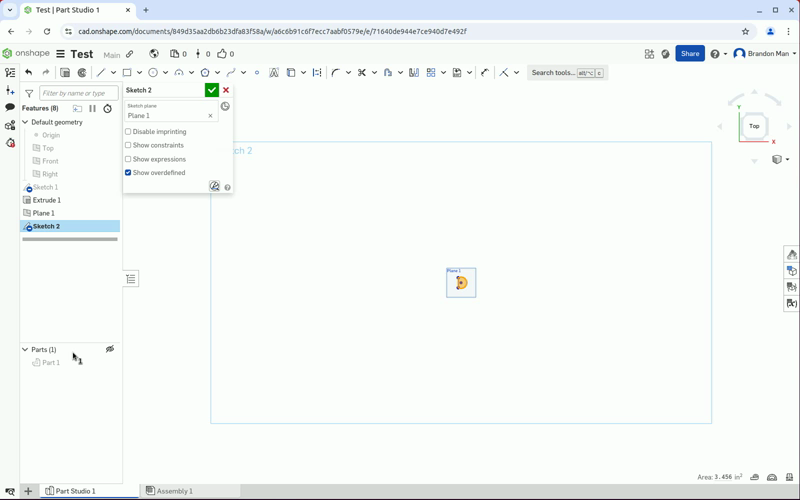
key(shift+y)
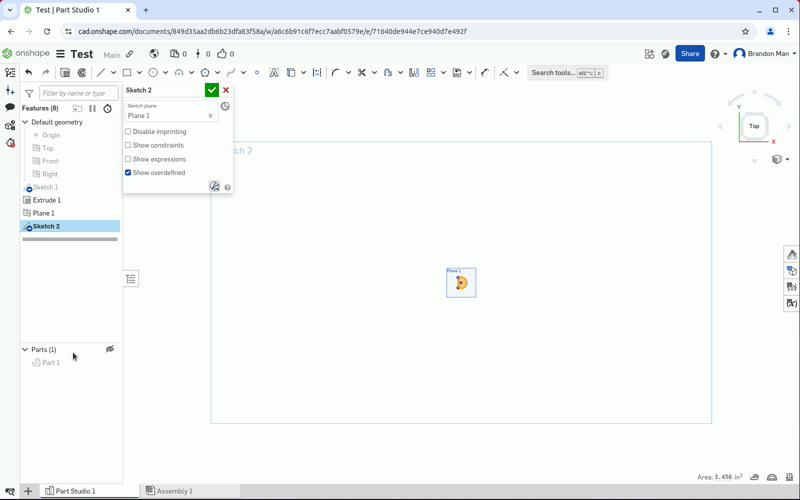
key(shift+e)
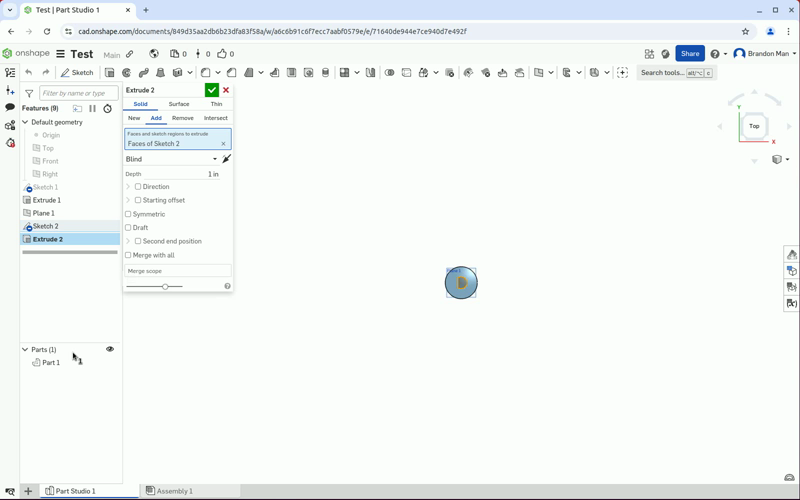
mouse_move(143, 106)
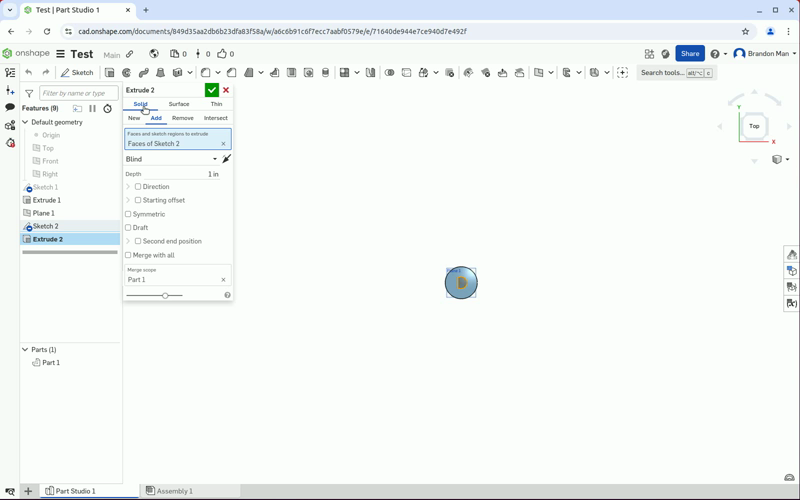
click(143, 106)
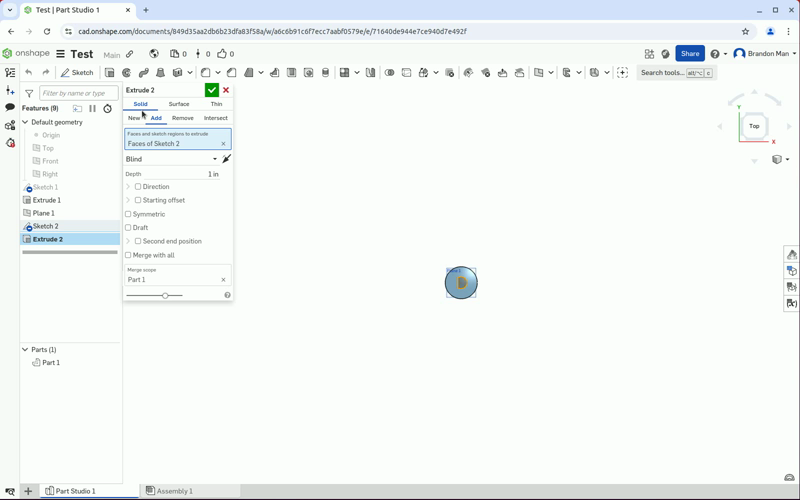
mouse_move(137, 120)
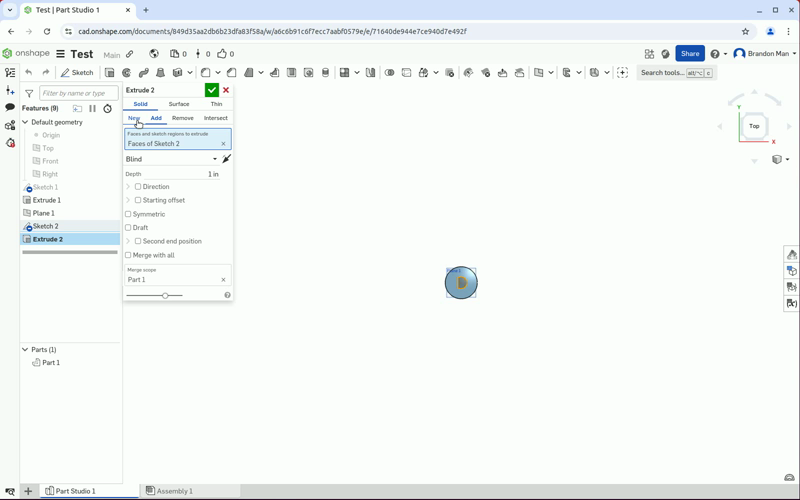
click(137, 120)
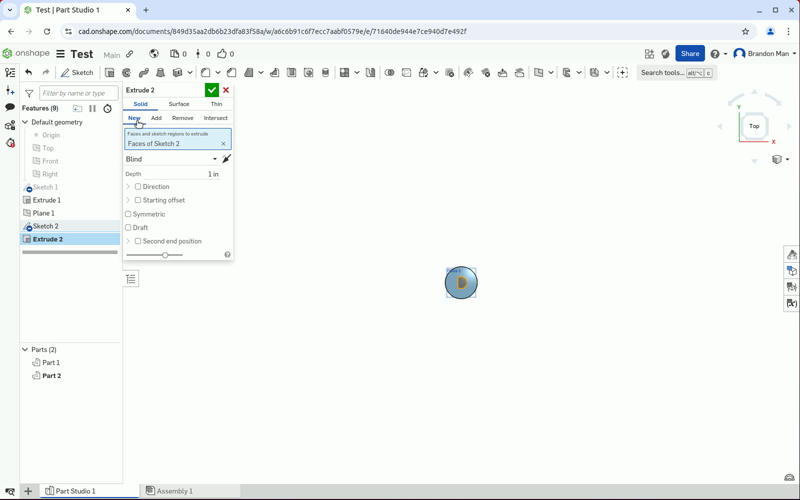
key(tab, 4)
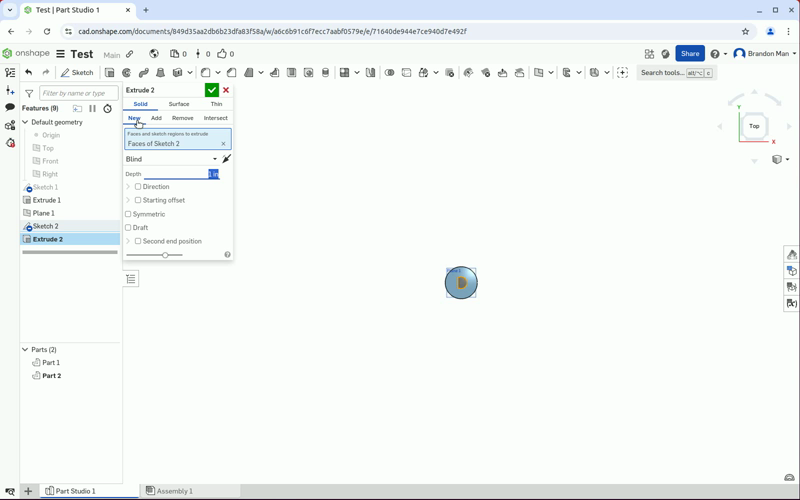
text(3.129)
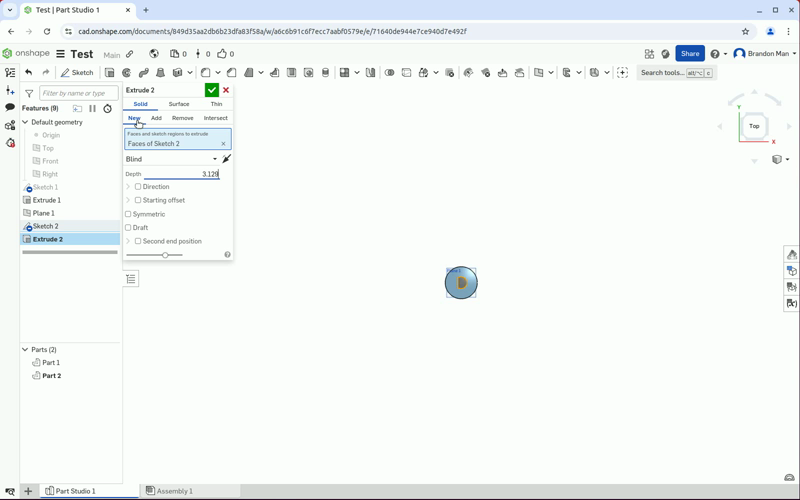
key(enter)
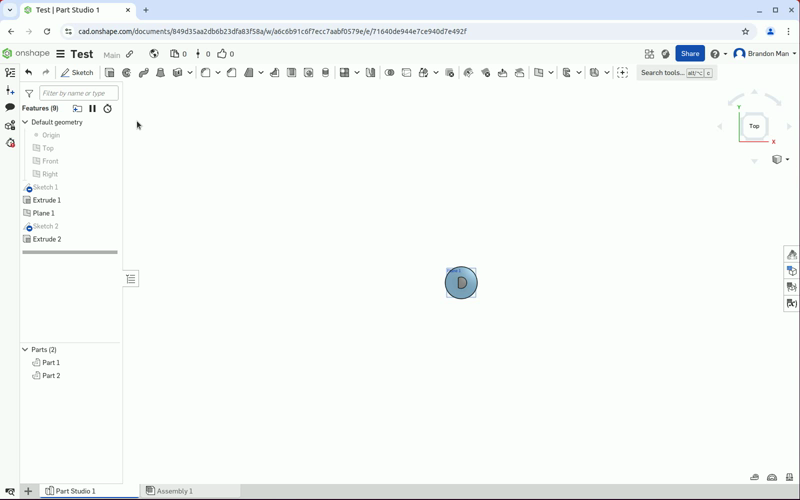
key(shift+h)
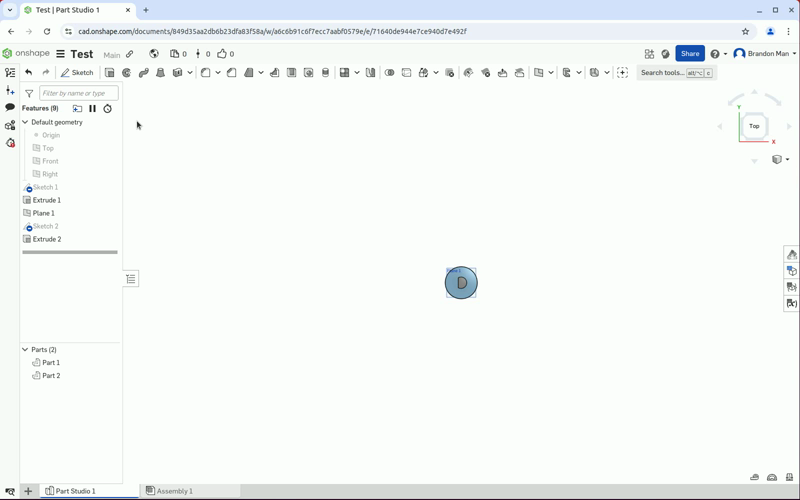
key(shift+h)
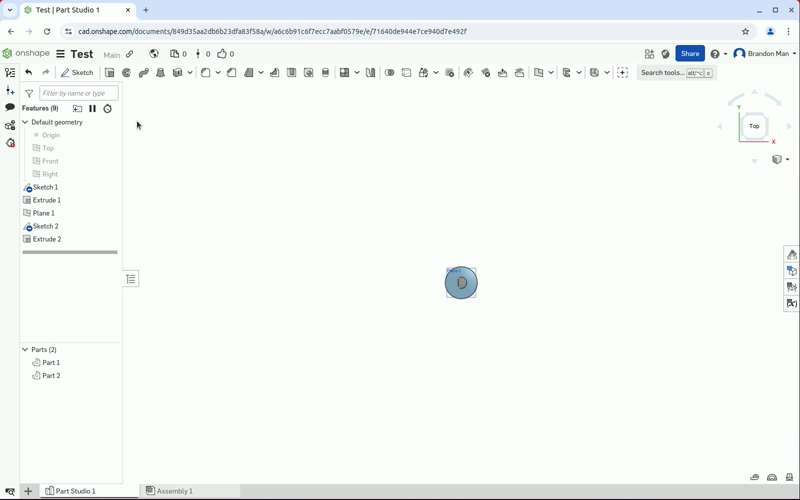
key(shift+7)
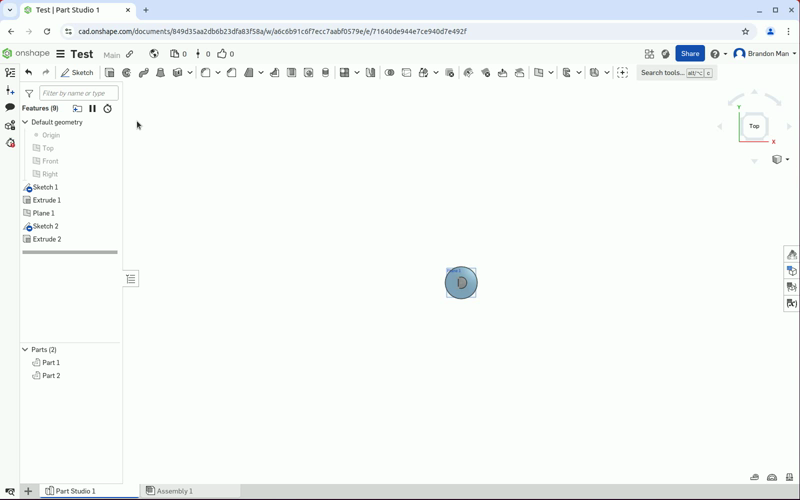
key(up, 3)
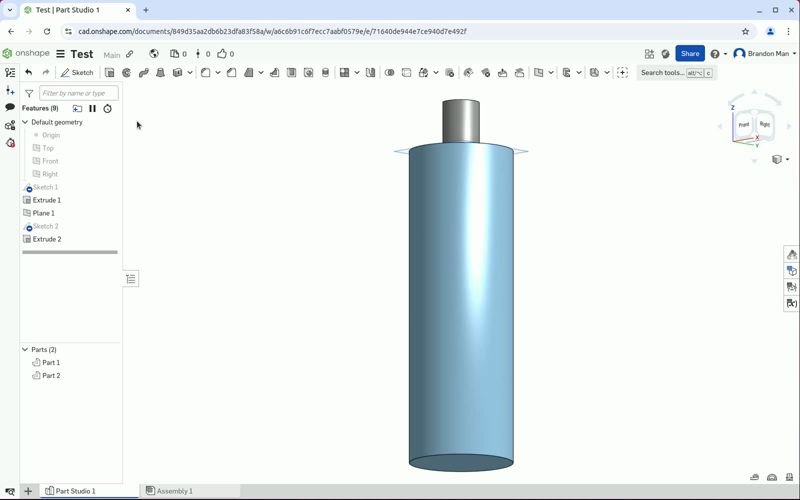
key(left, 3)
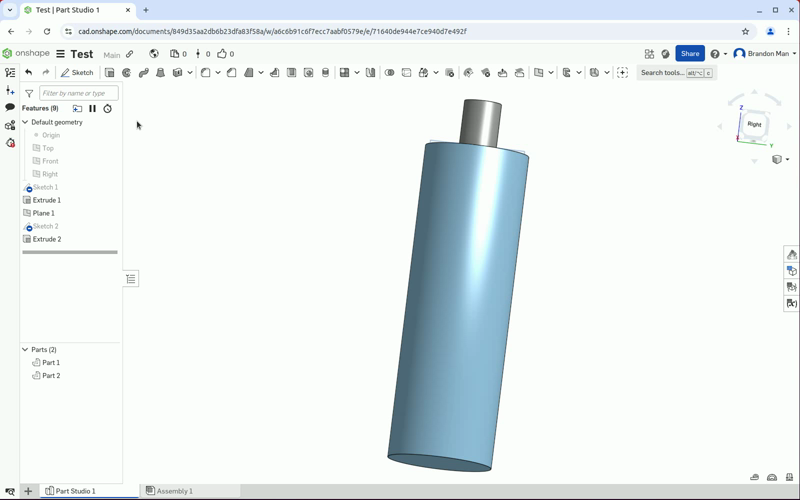
key(right, 3)
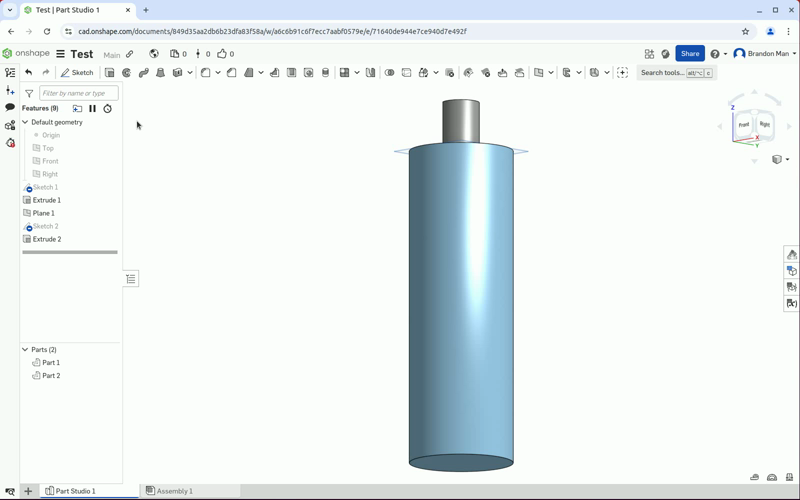
key(down, 3)
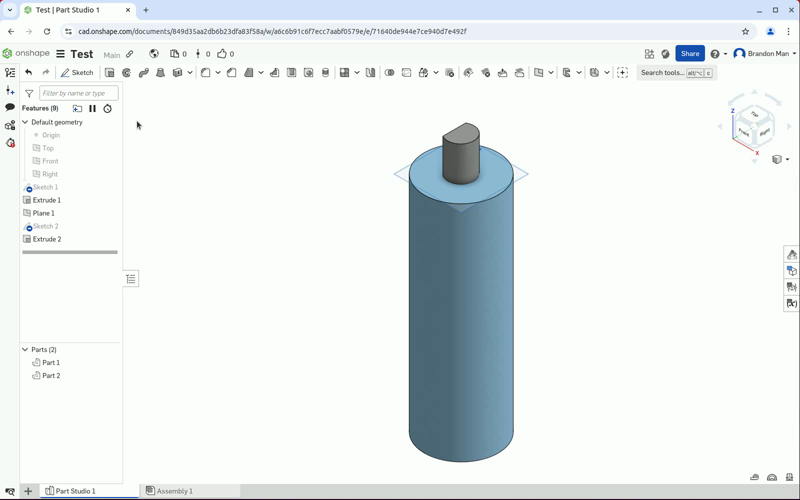
mouse_move(73, 189)
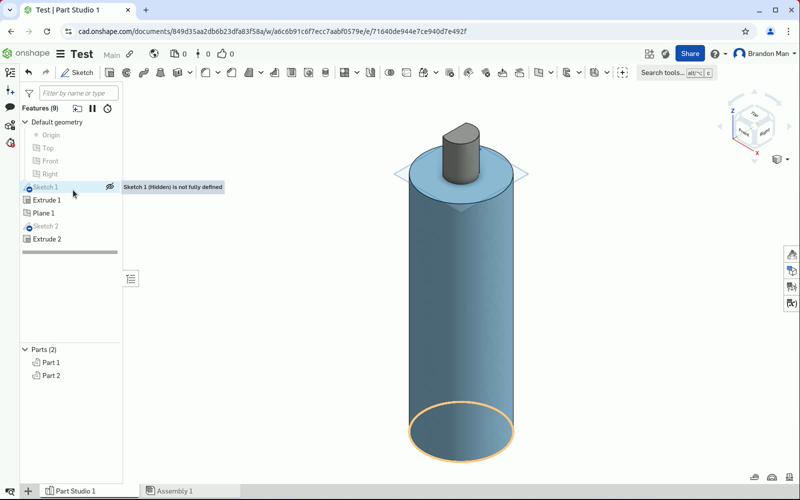
click(73, 189)